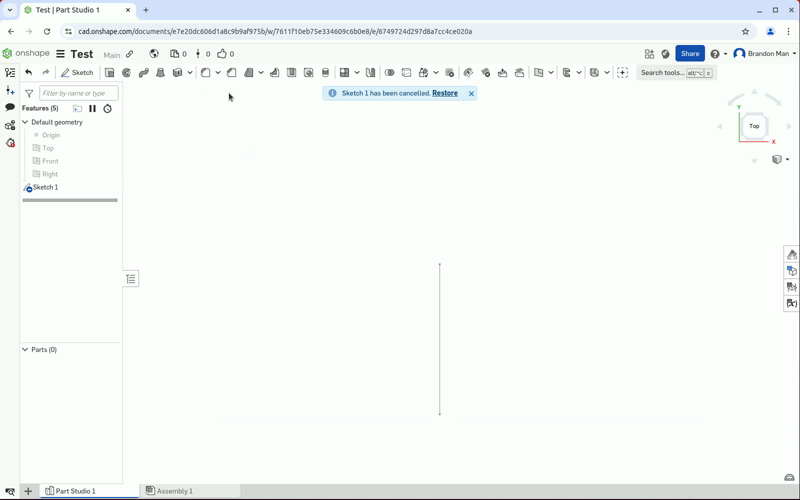
key(shift+h)
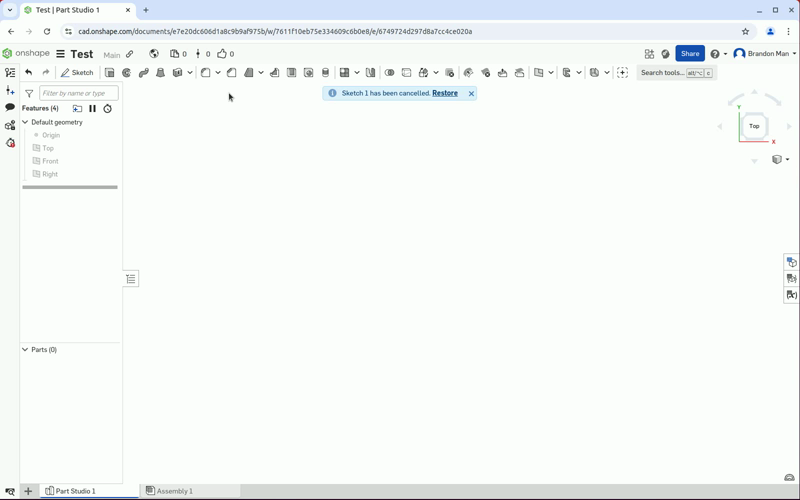
mouse_move(73, 352)
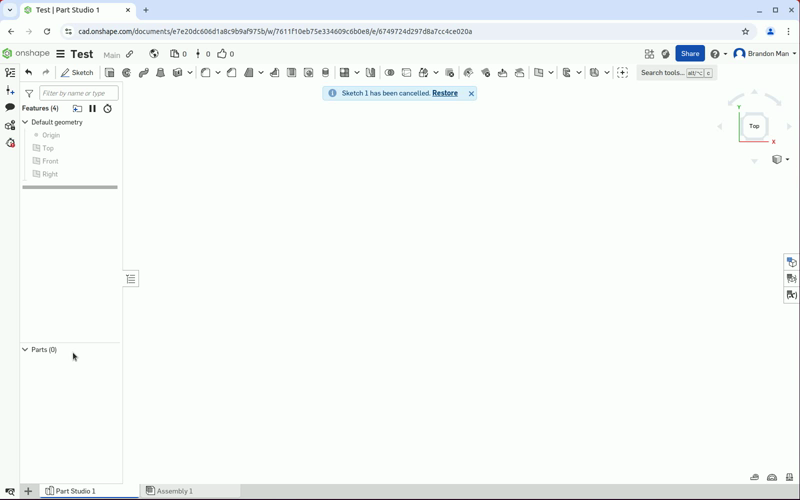
key(y)
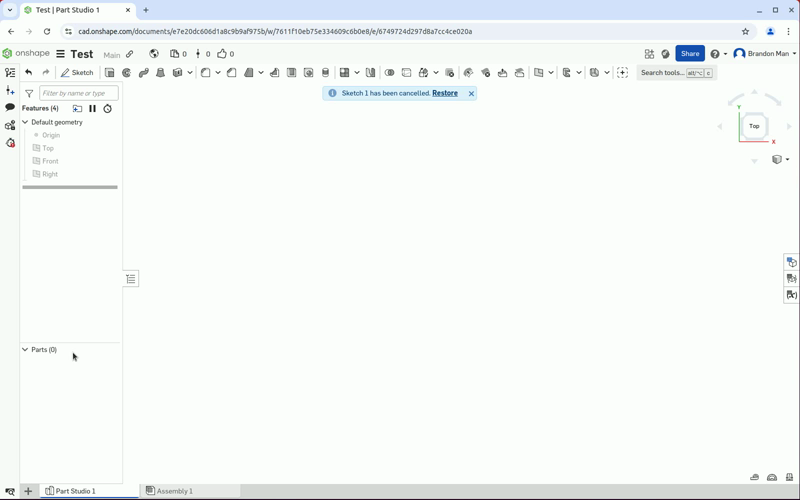
key(shift+p)
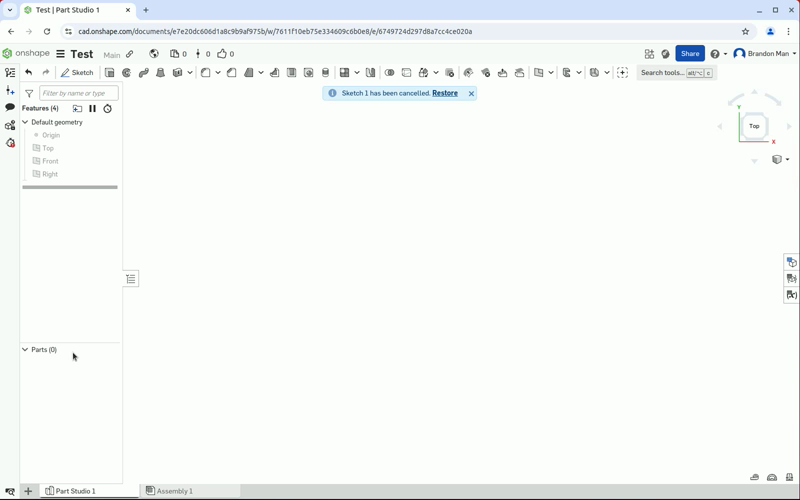
key(space)
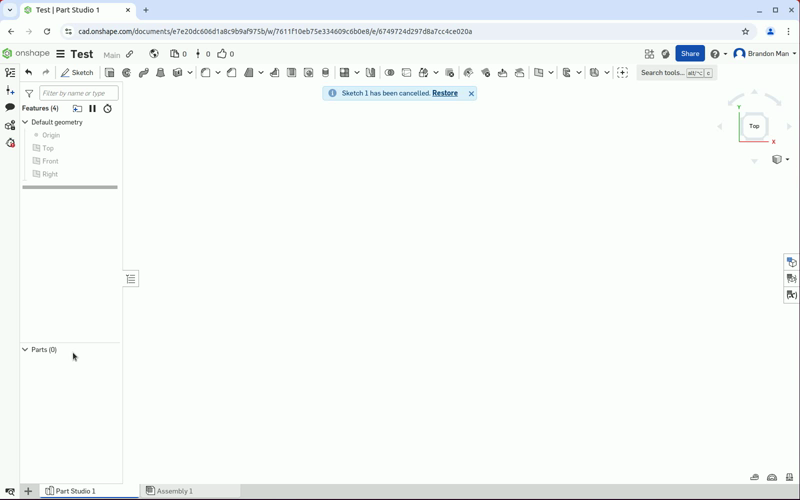
key_down(shift)
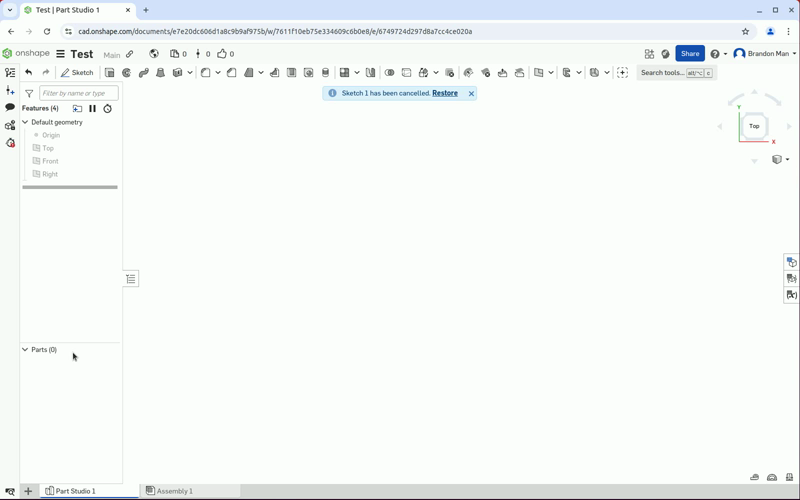
key(up)
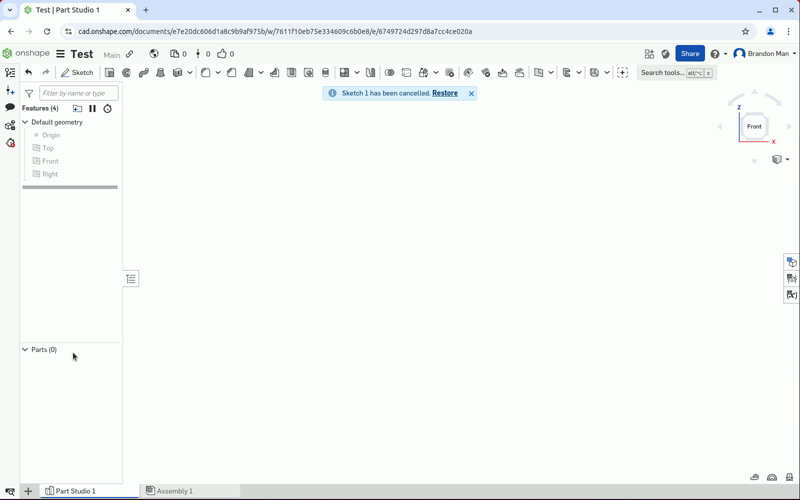
key_up(shift)
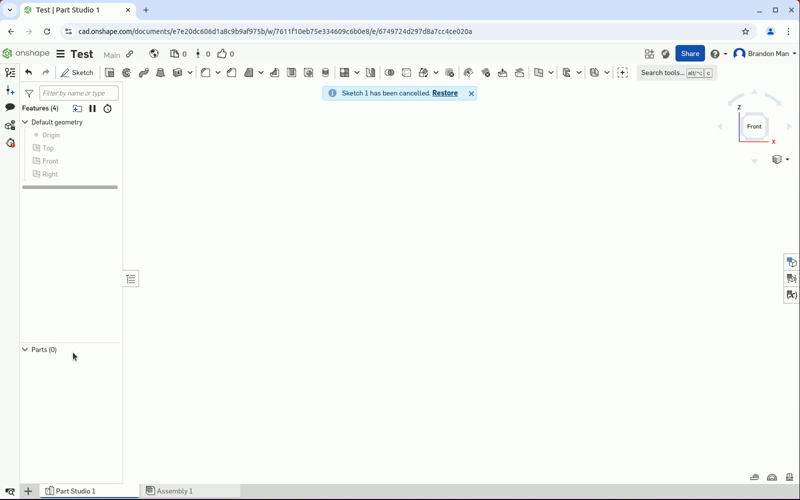
mouse_move(73, 352)
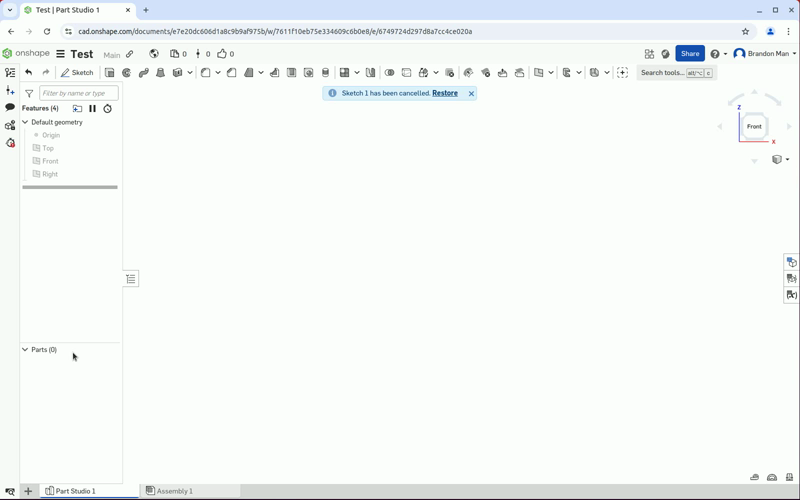
key(shift+y)
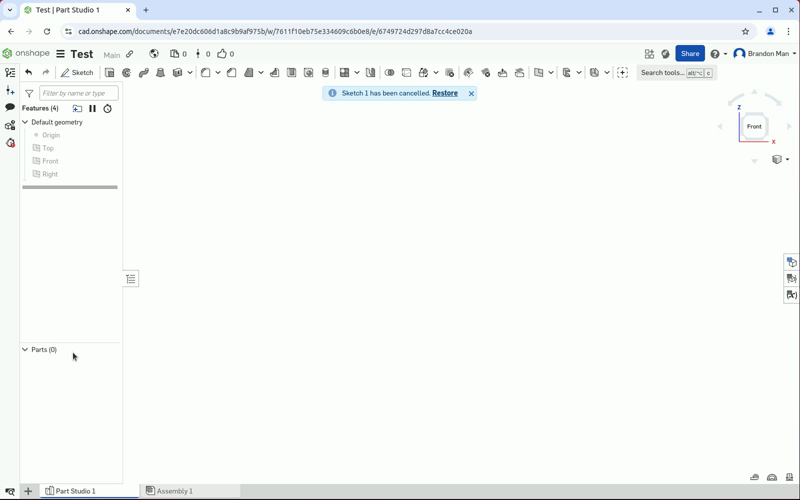
key(shift+s)
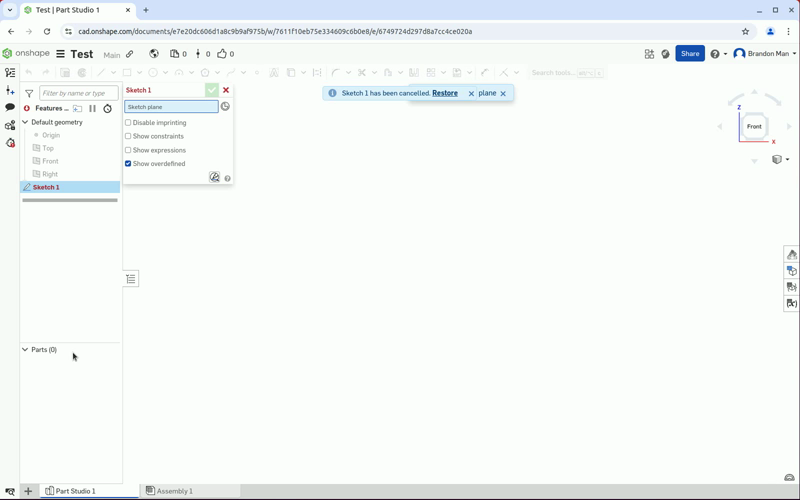
mouse_move(73, 163)
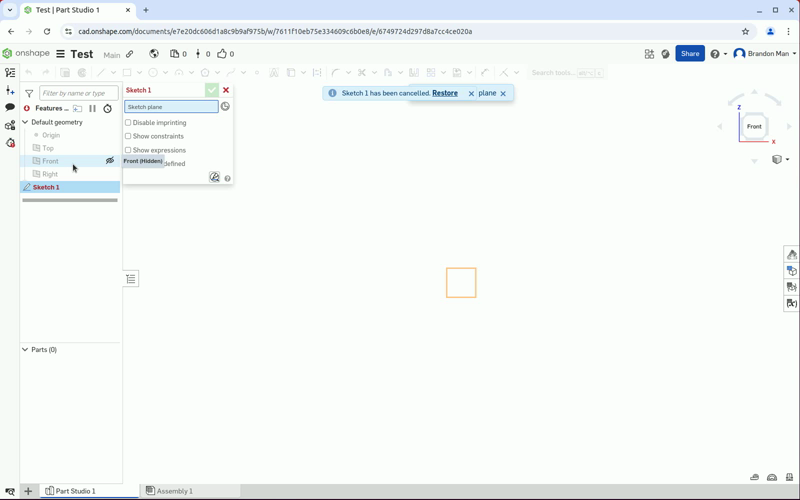
click(73, 163)
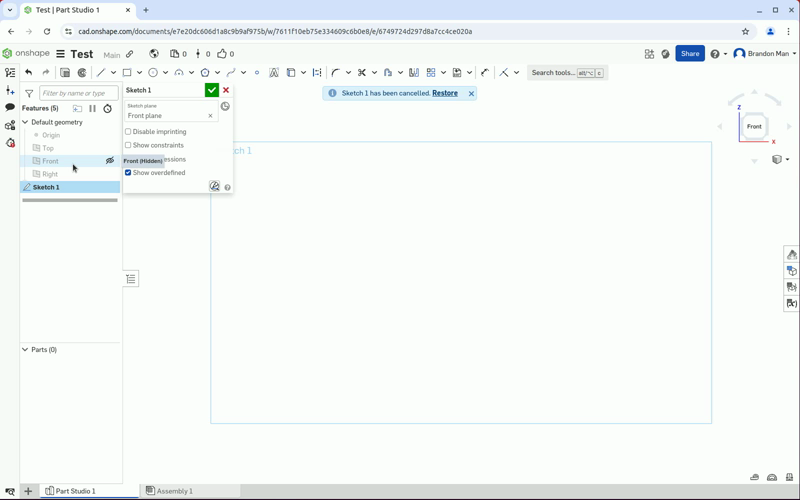
mouse_move(73, 352)
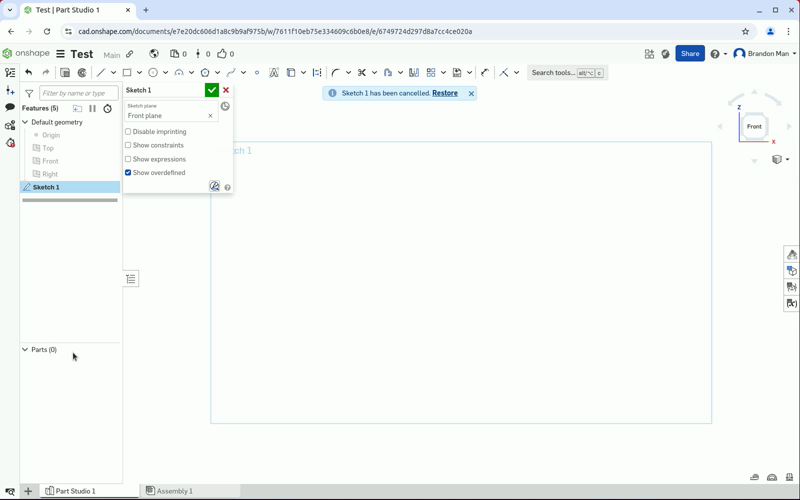
key(y)
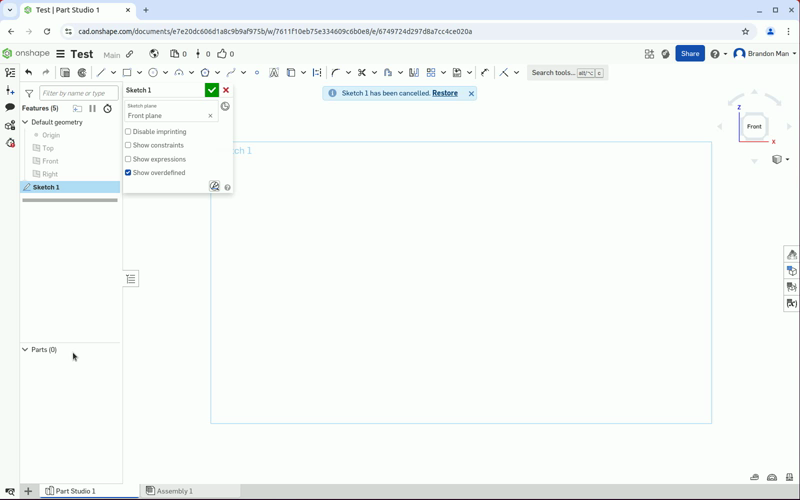
key(l)
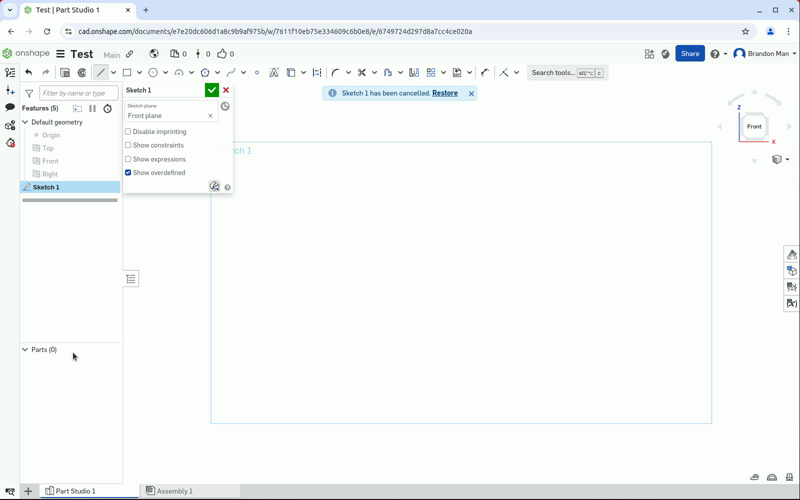
key_down(shift)
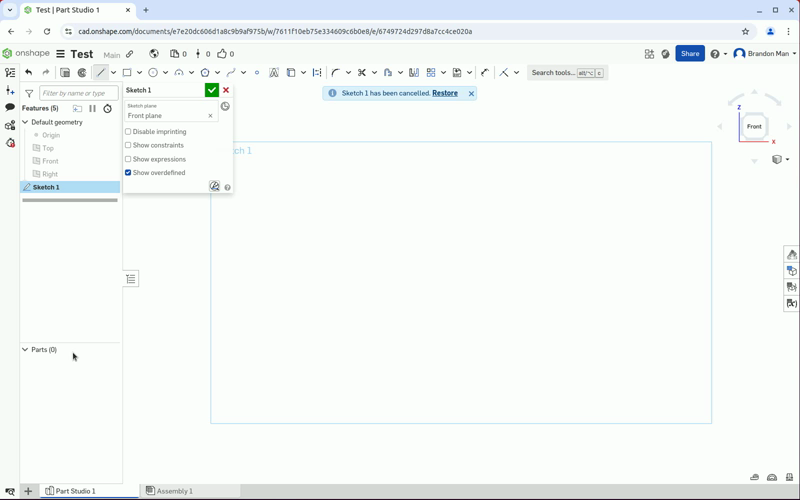
mouse_move(376, 337)
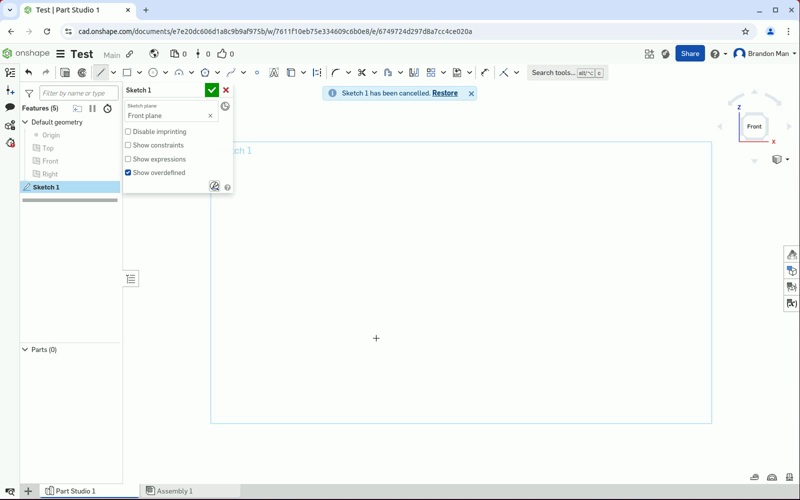
click(376, 337)
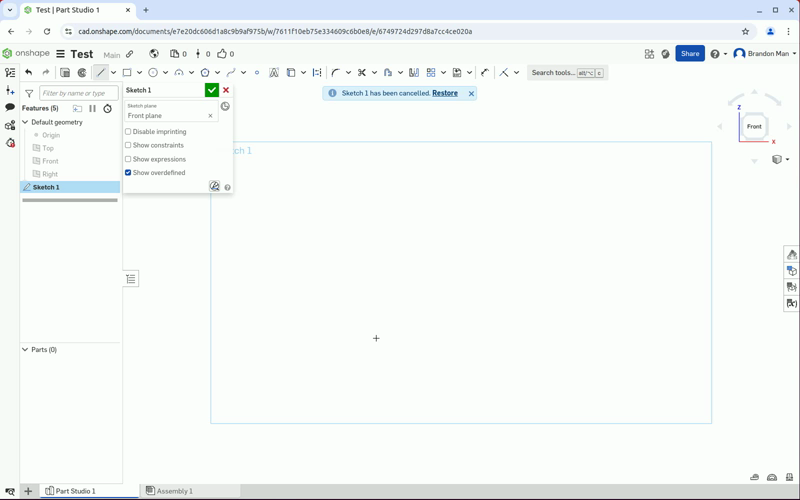
key_up(shift)
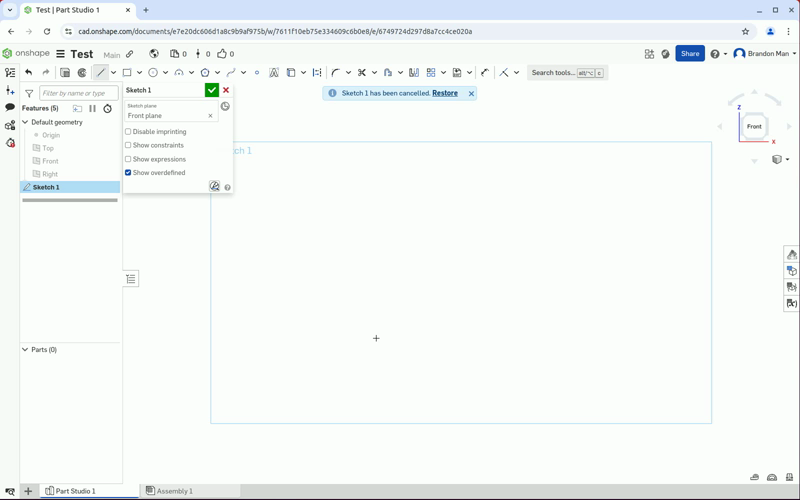
key_down(shift)
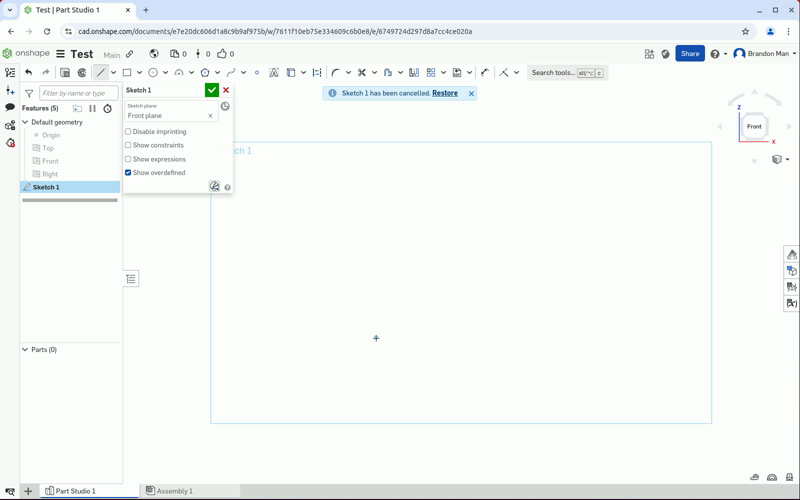
mouse_move(543, 338)
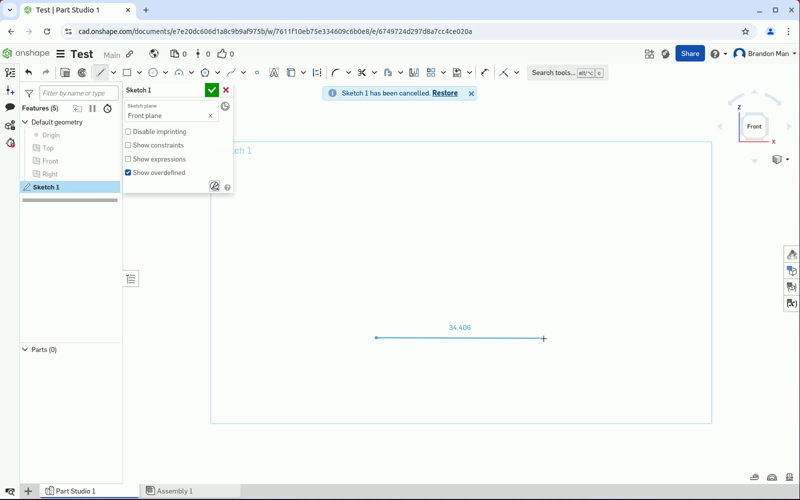
click(543, 338)
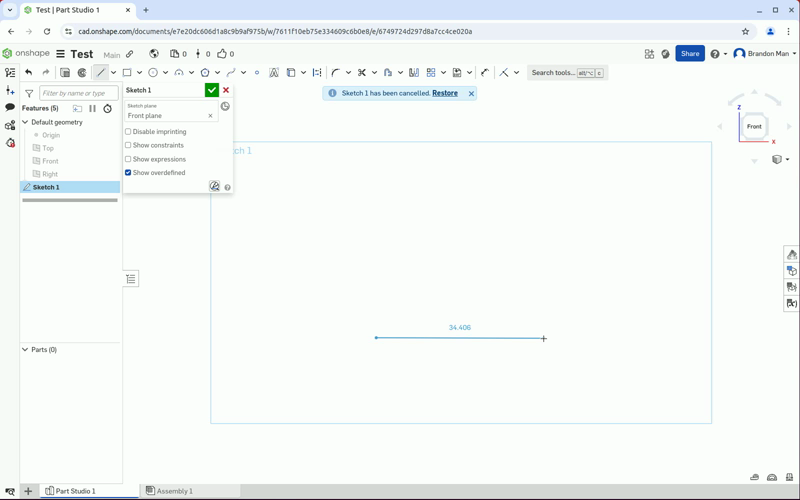
key_up(shift)
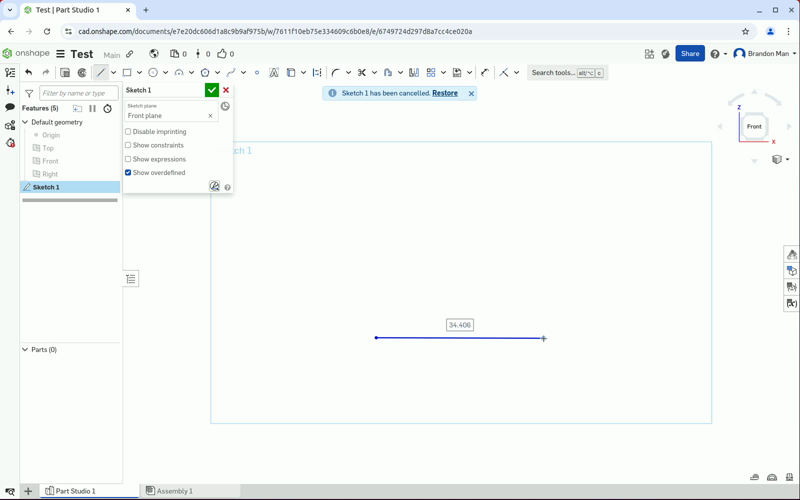
key_down(shift)
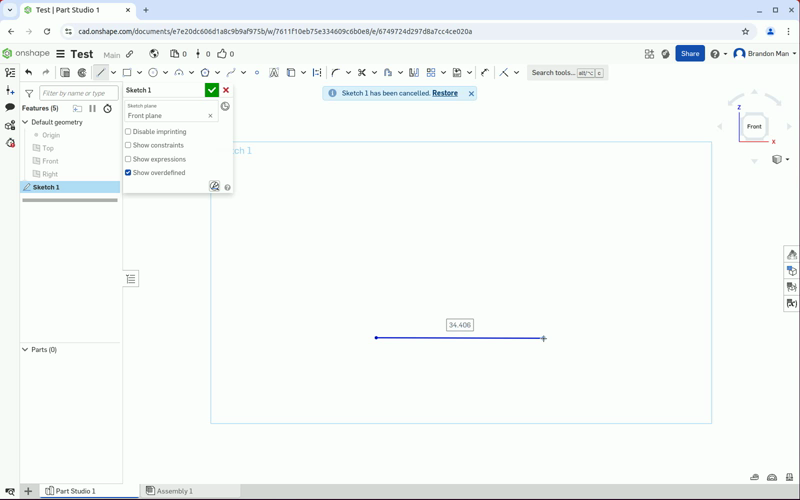
mouse_move(543, 227)
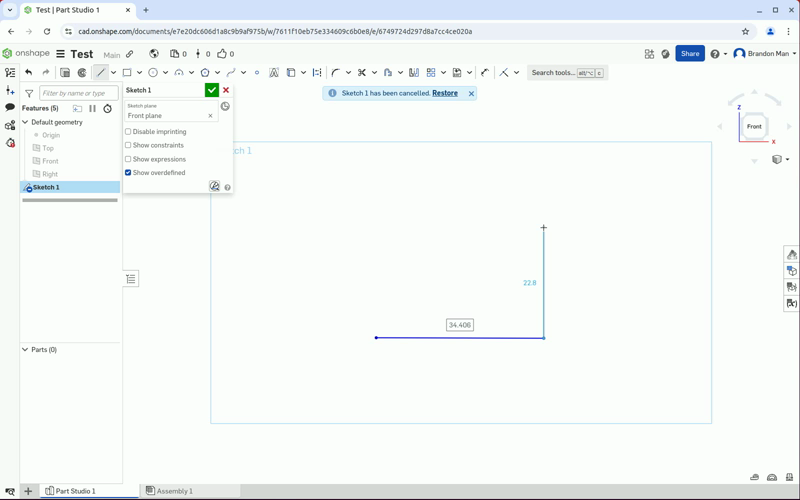
click(543, 227)
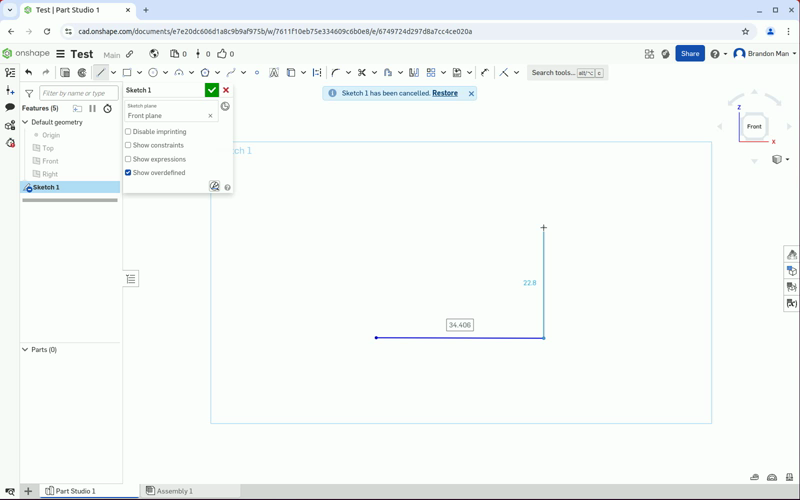
key_up(shift)
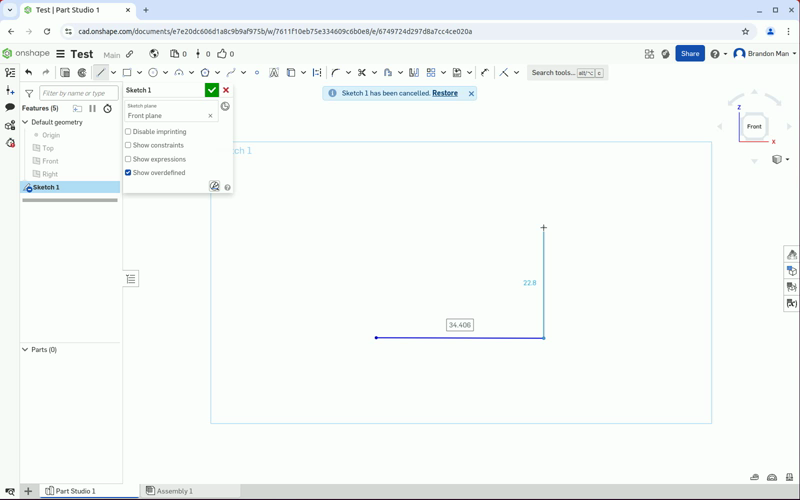
key_down(shift)
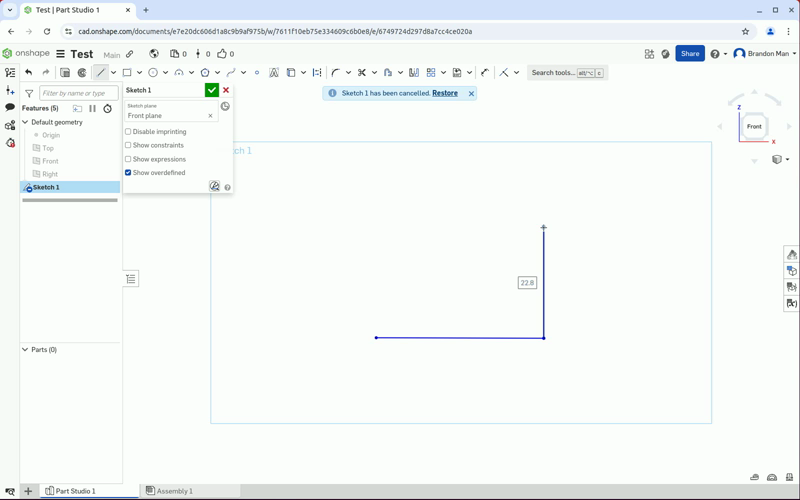
mouse_move(376, 227)
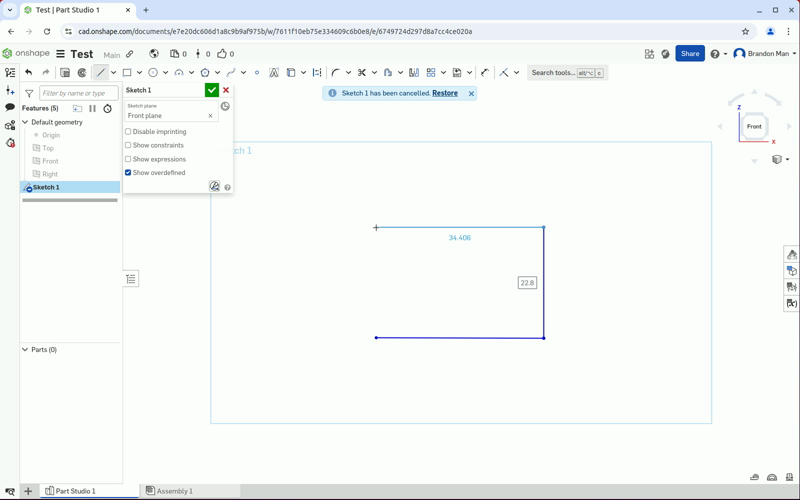
click(376, 227)
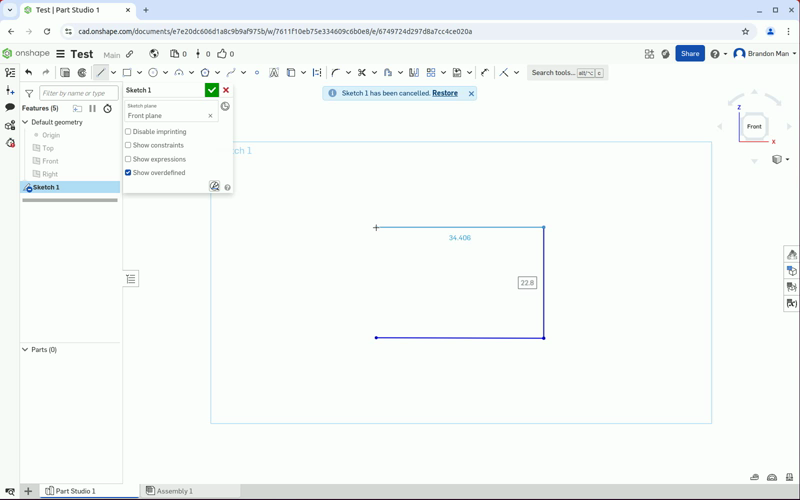
key_up(shift)
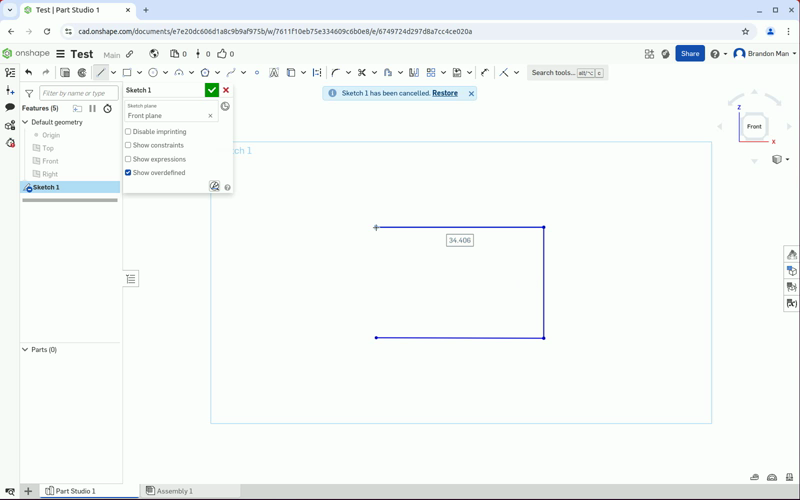
key_down(shift)
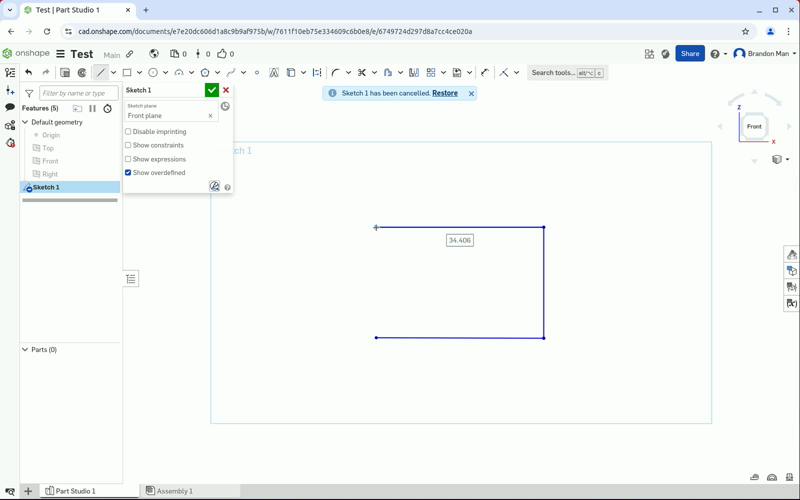
mouse_move(376, 337)
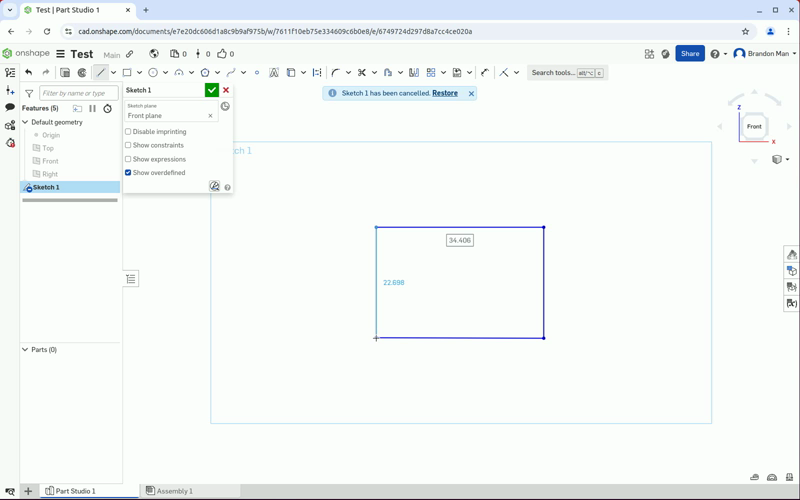
key_up(shift)
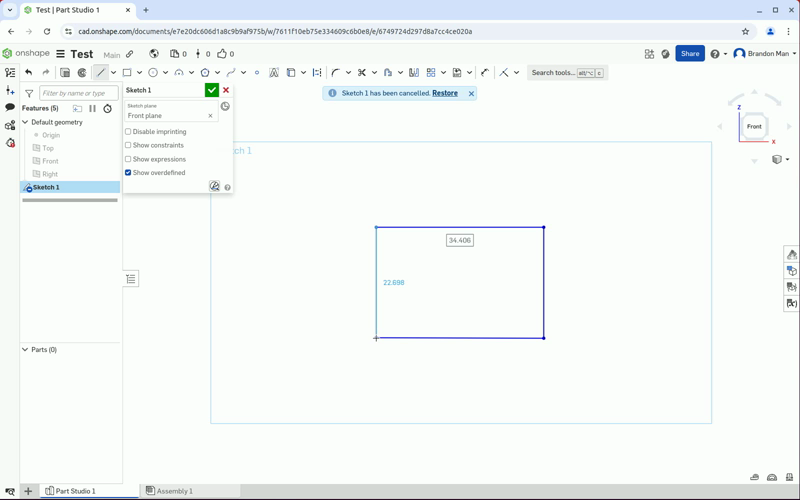
click(376, 337)
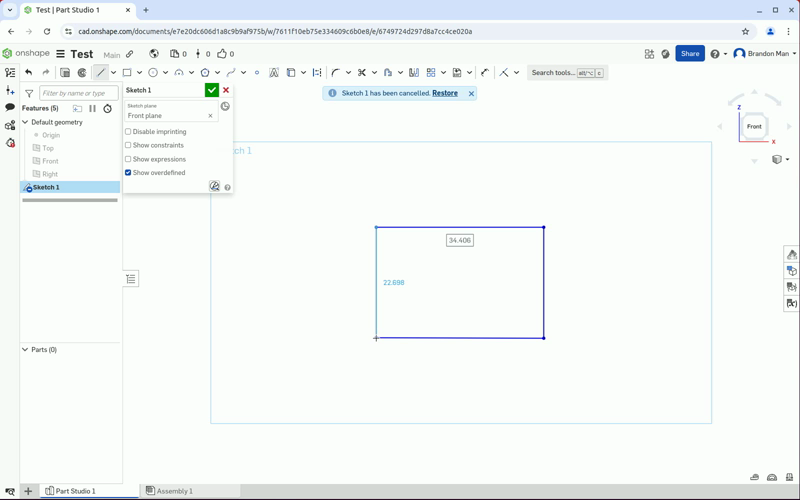
key(esc)
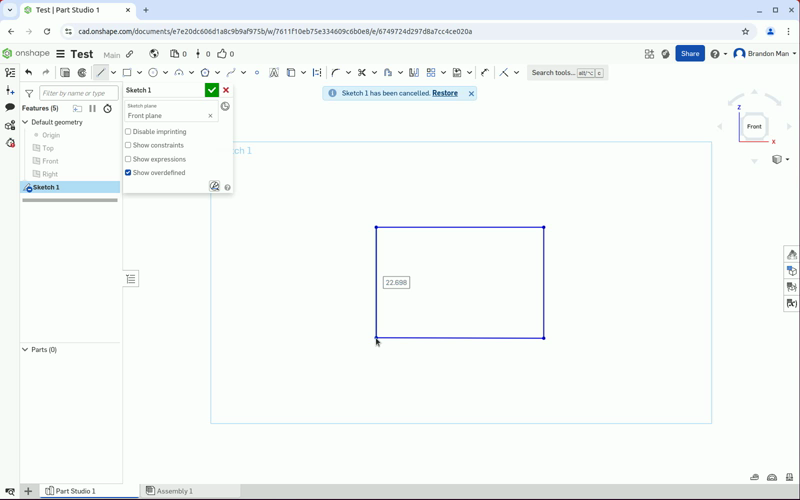
mouse_move(452, 280)
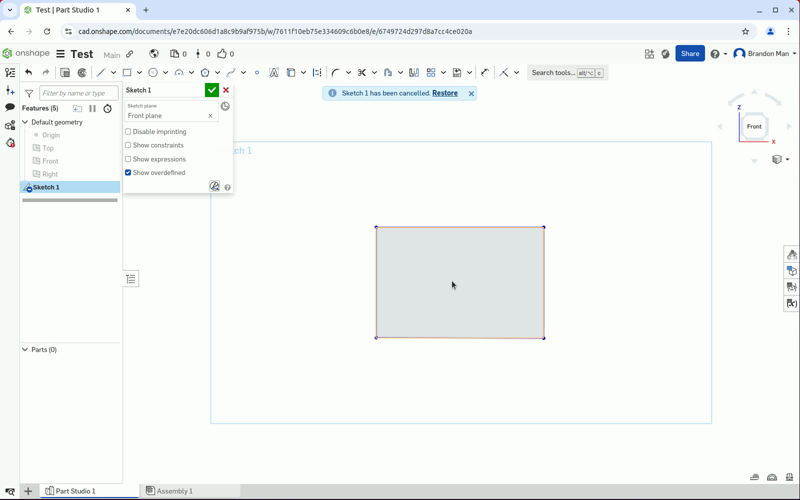
click(452, 280)
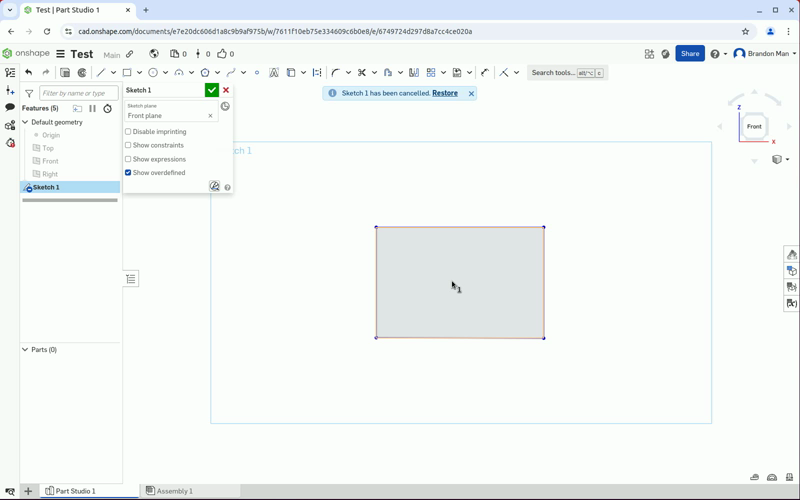
mouse_move(73, 352)
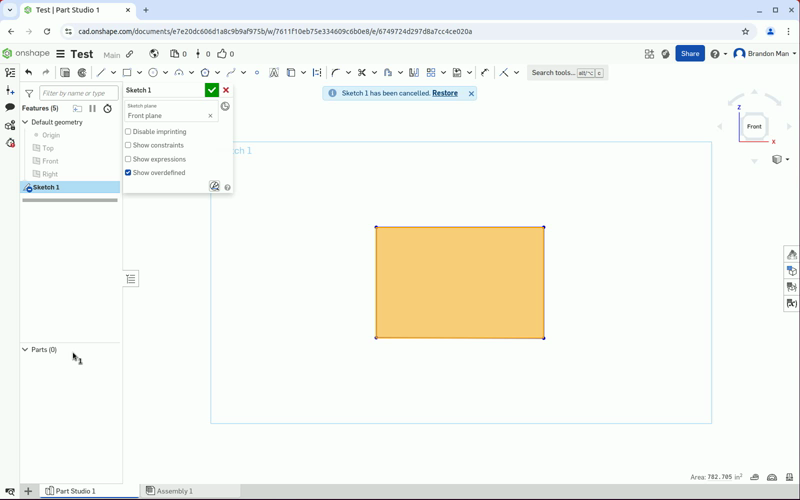
key(shift+y)
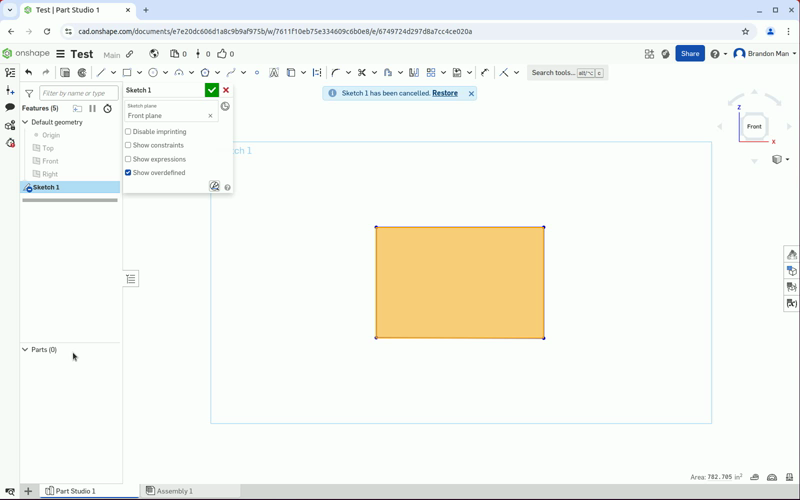
key(shift+e)
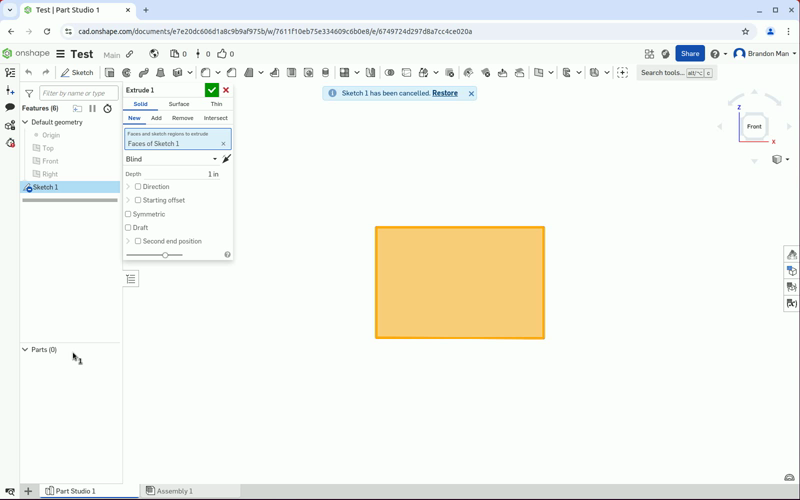
mouse_move(143, 106)
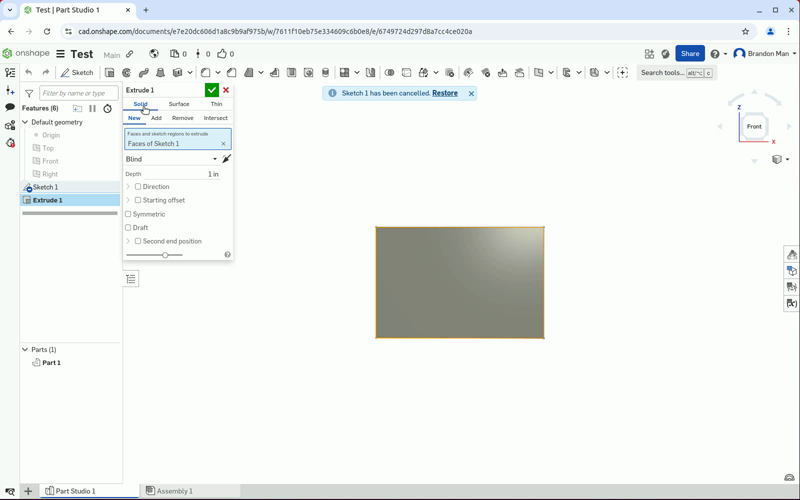
click(143, 106)
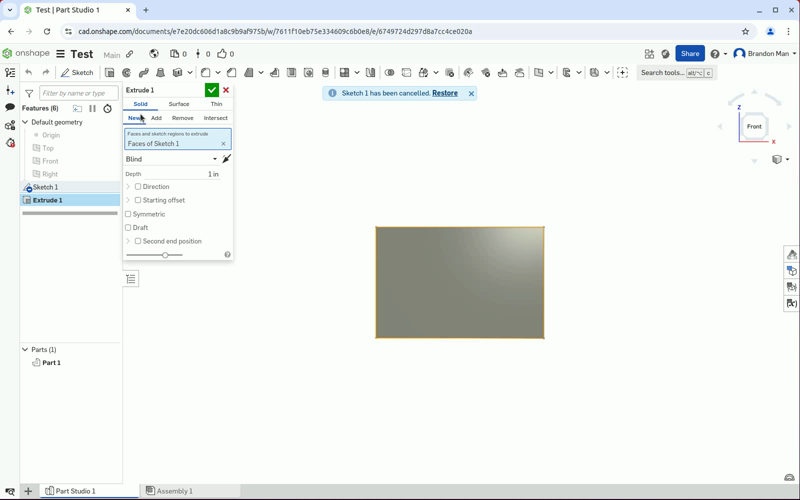
mouse_move(137, 120)
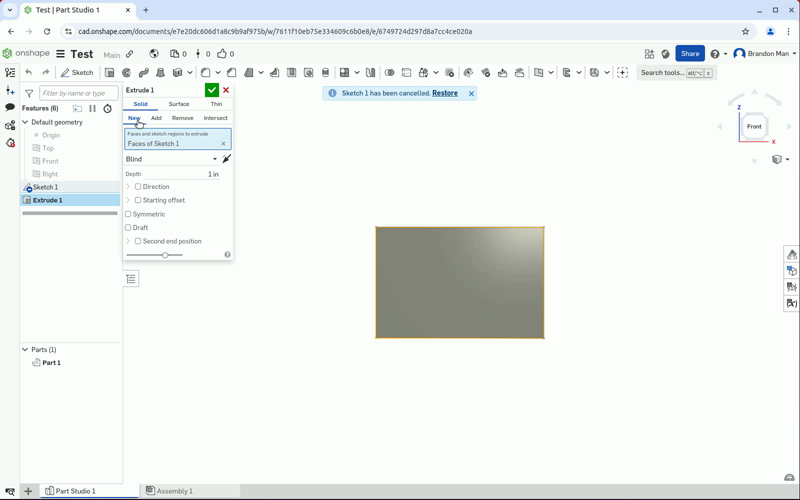
click(137, 120)
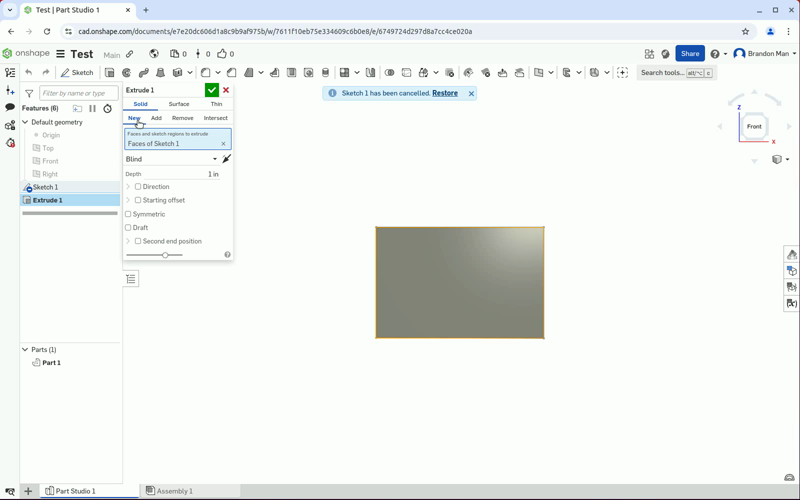
key(tab, 4)
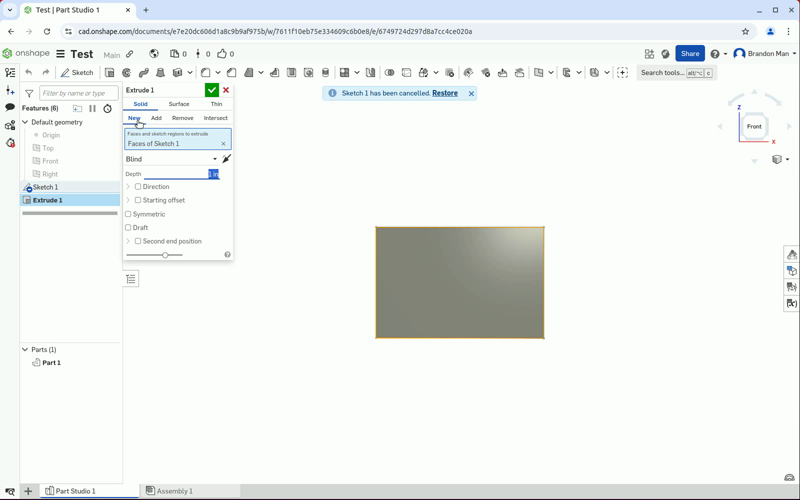
text(13.961)
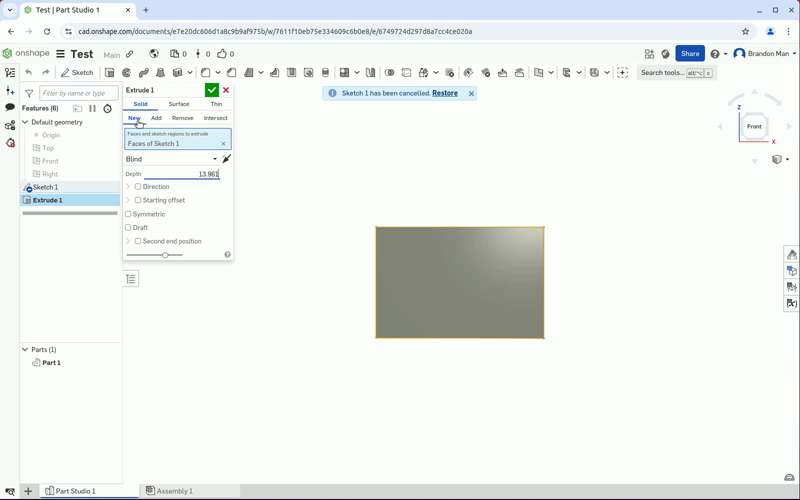
key(enter)
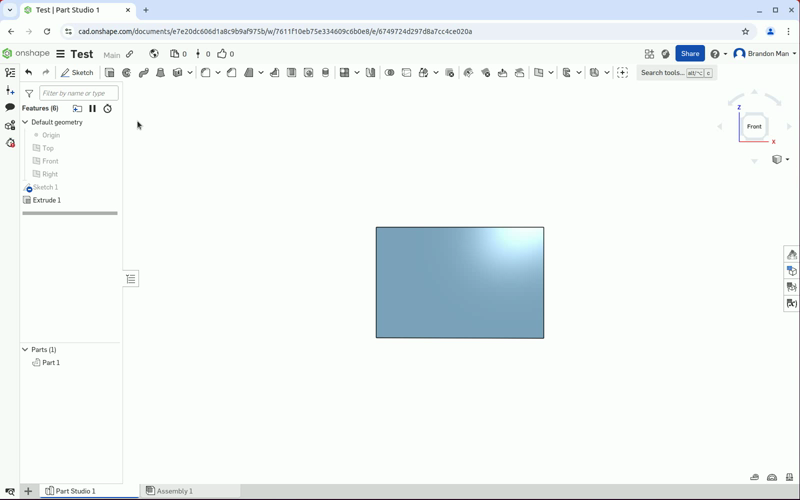
key(shift+h)
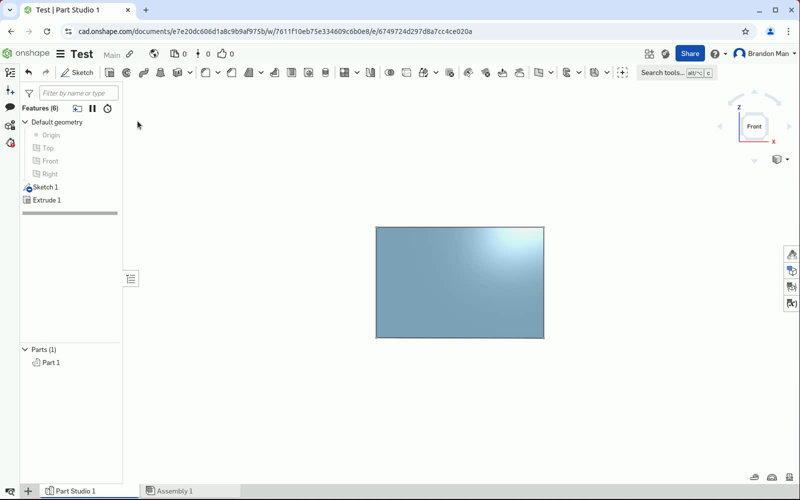
key(shift+h)
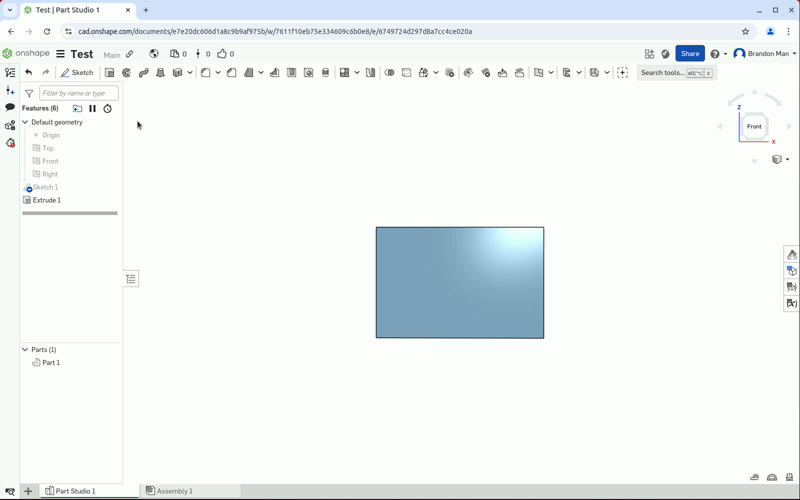
mouse_move(73, 189)
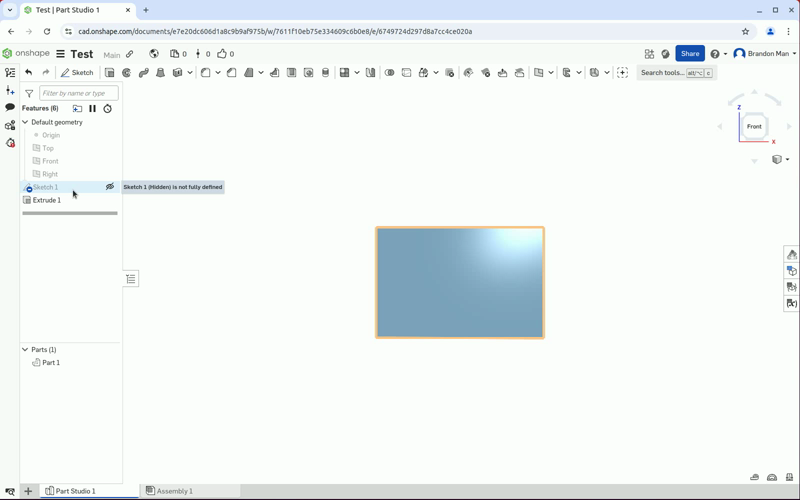
click(73, 189)
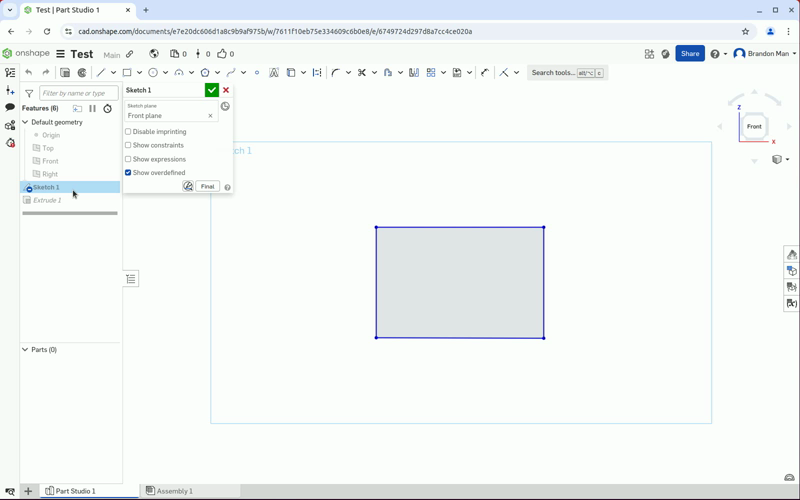
mouse_move(229, 92)
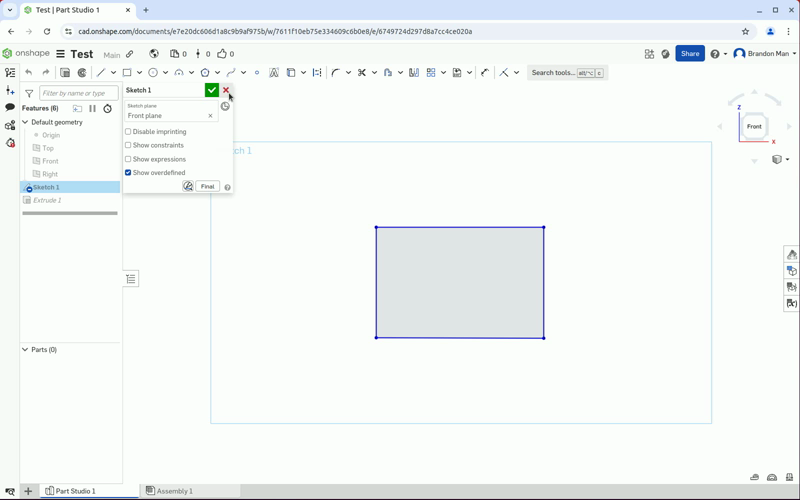
click(229, 92)
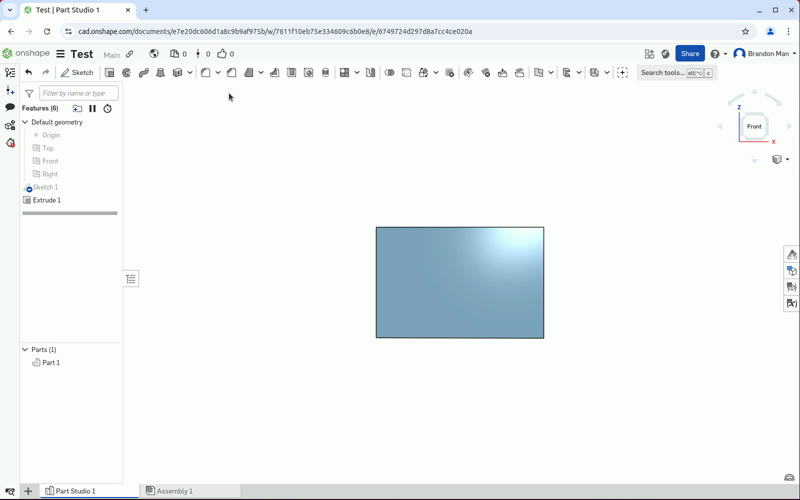
mouse_move(541, 75)
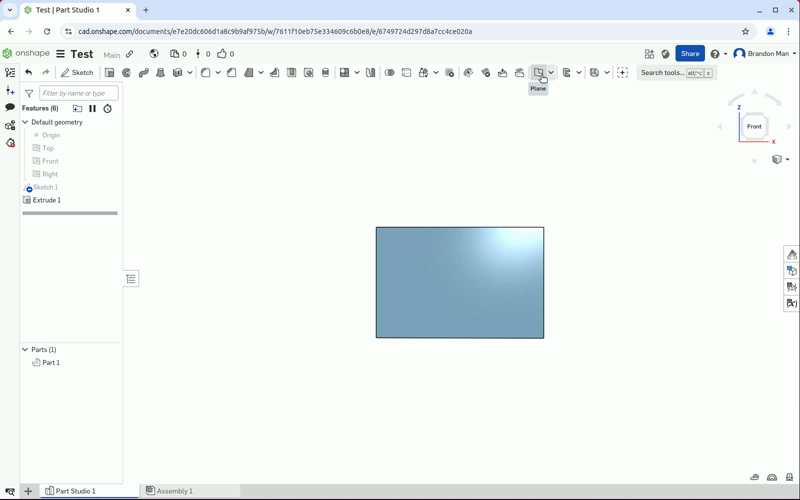
click(541, 75)
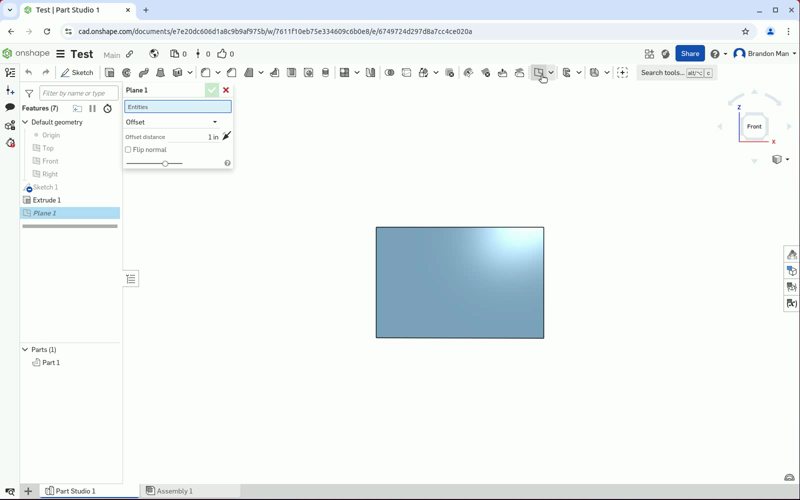
mouse_move(73, 163)
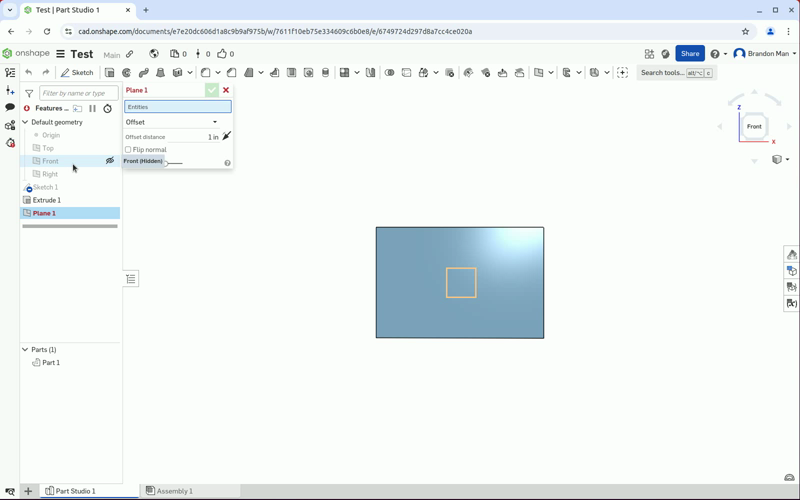
click(73, 163)
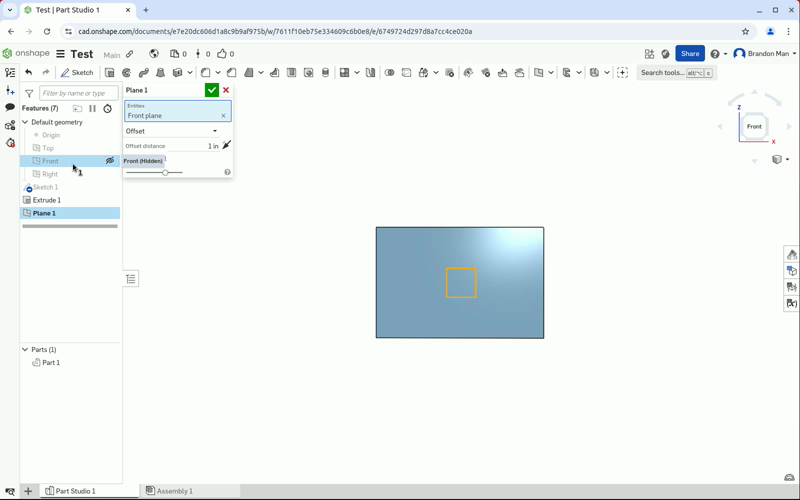
key(tab, 2)
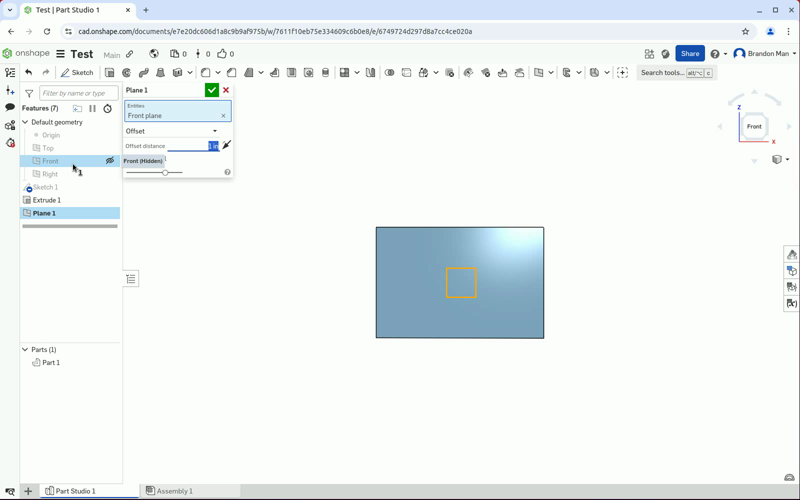
text(13.957)
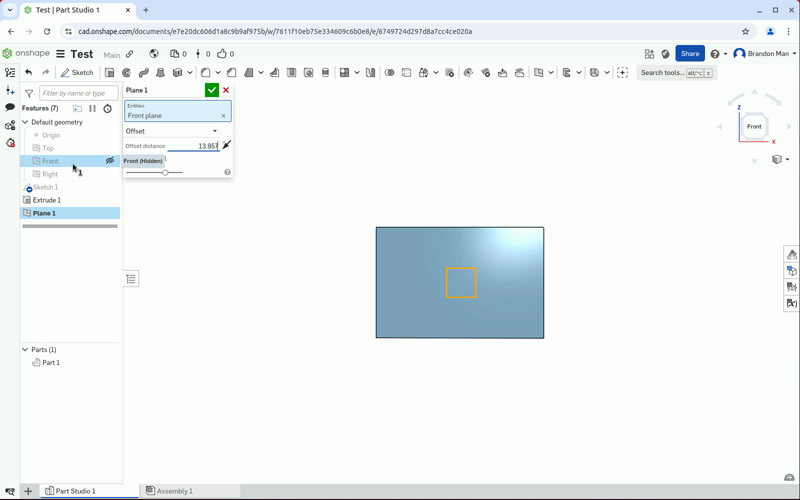
key(enter, 2)
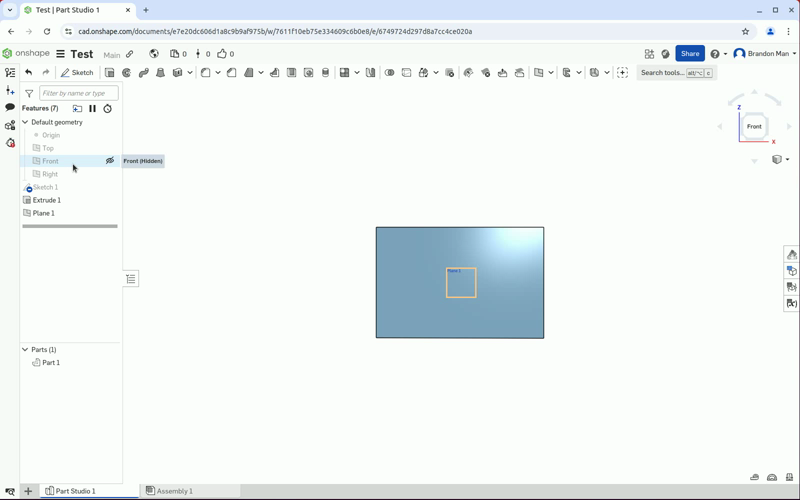
key(shift+s)
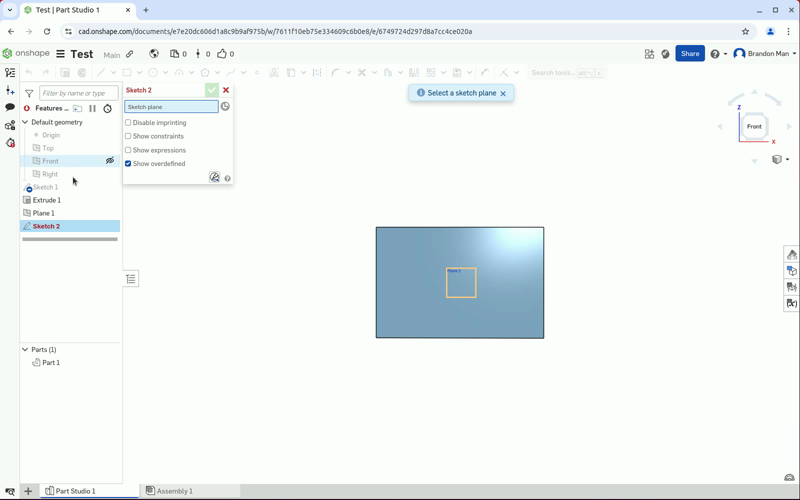
mouse_move(73, 215)
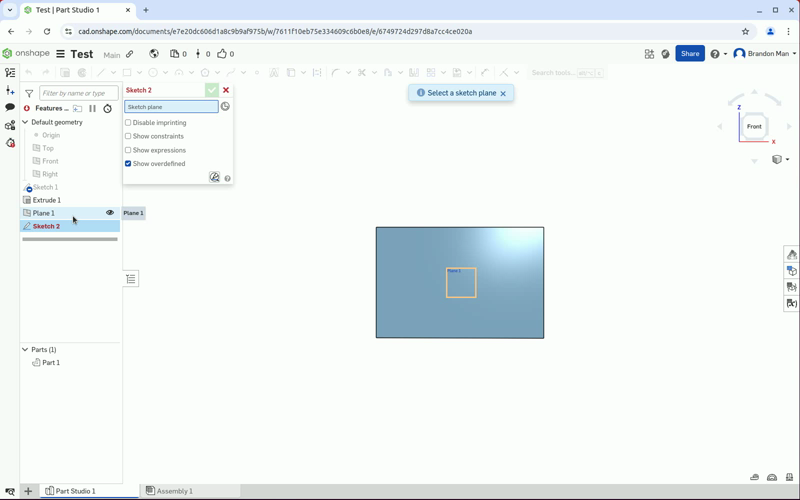
click(73, 215)
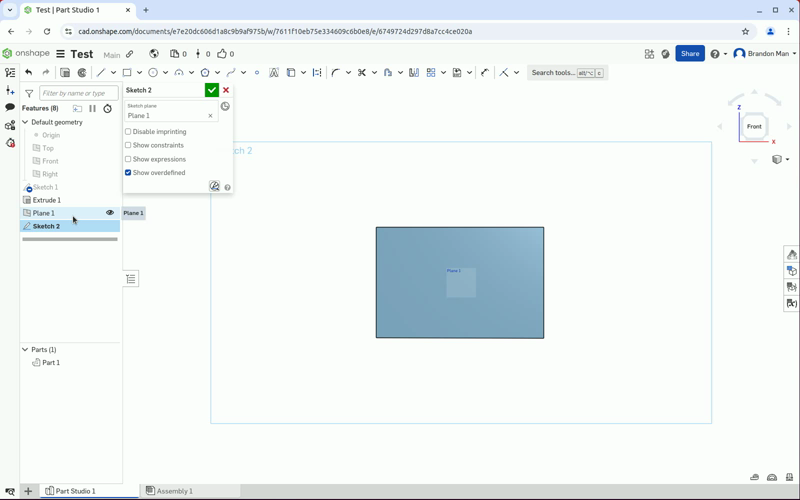
mouse_move(73, 352)
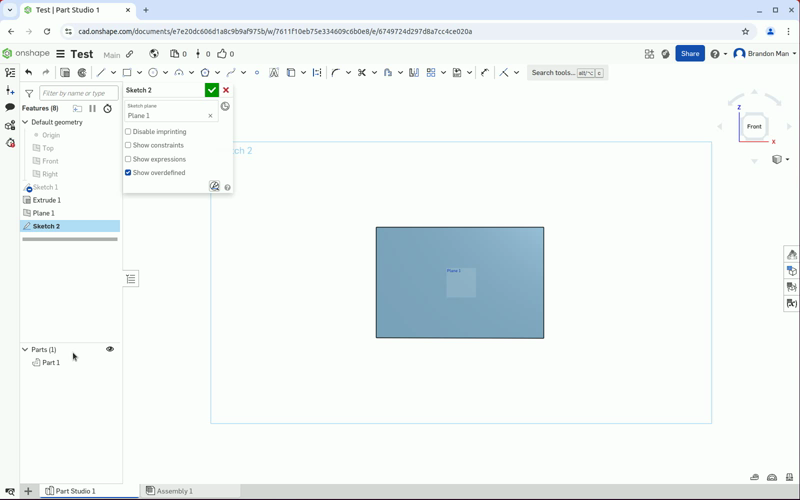
key(y)
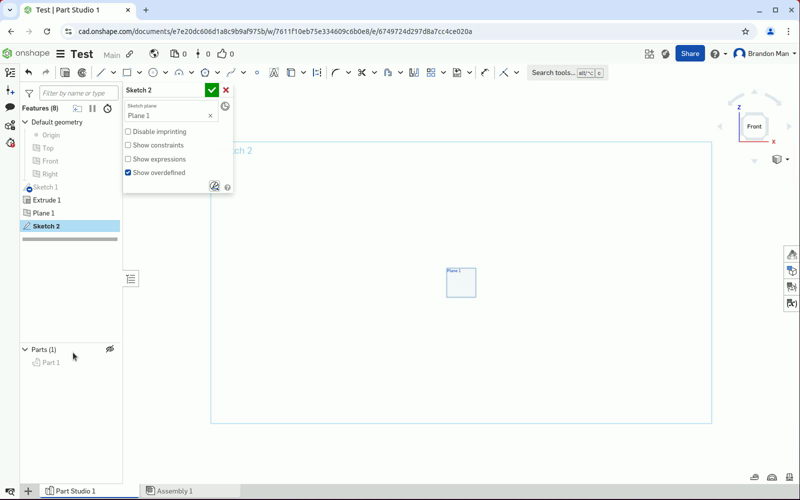
key(c)
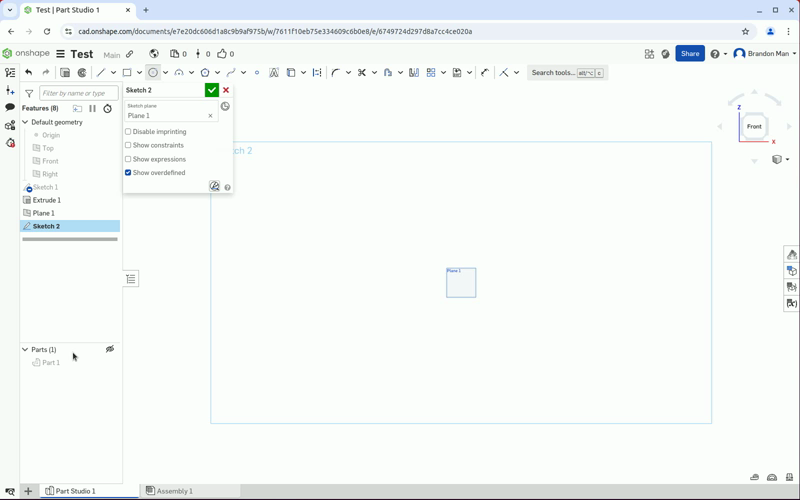
key_down(shift)
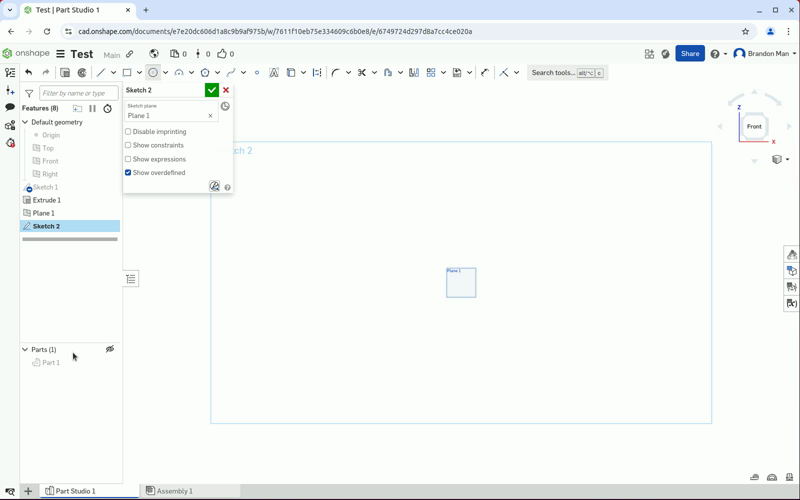
mouse_move(461, 282)
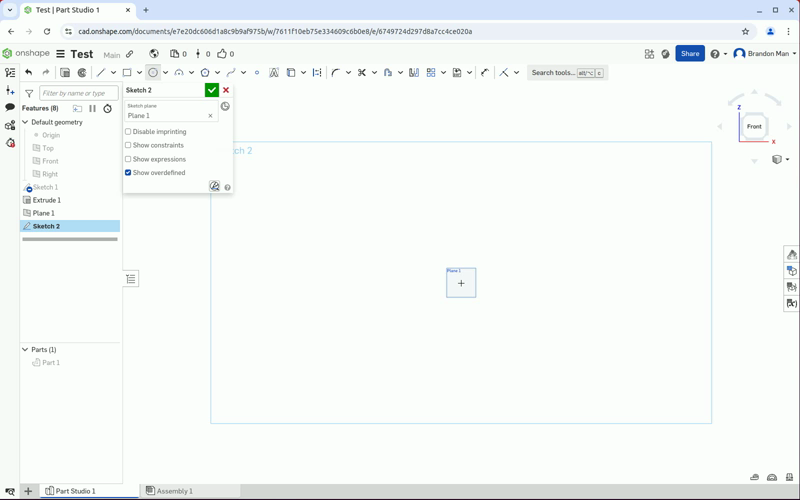
click(461, 282)
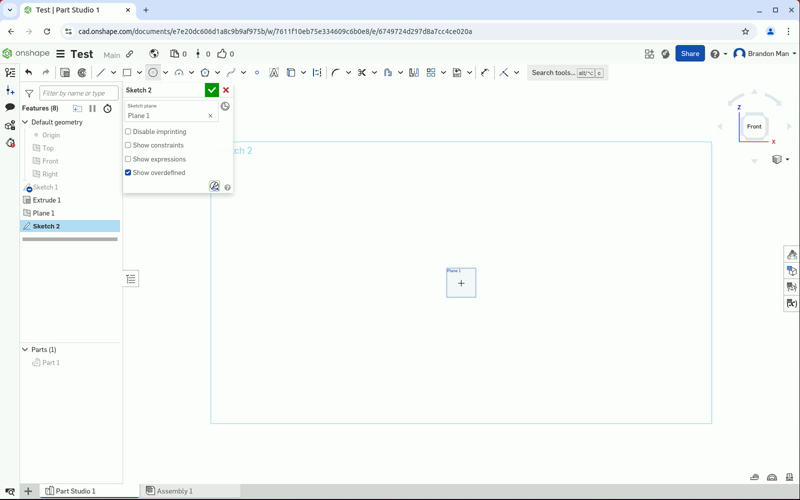
key_up(shift)
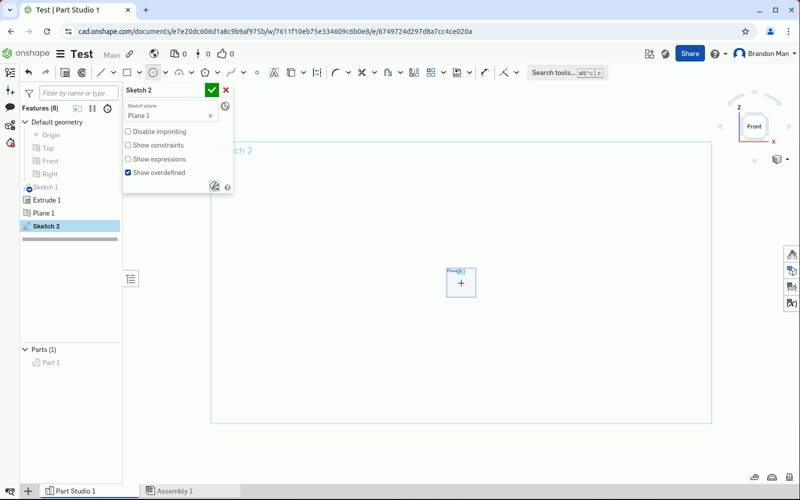
mouse_move(491, 282)
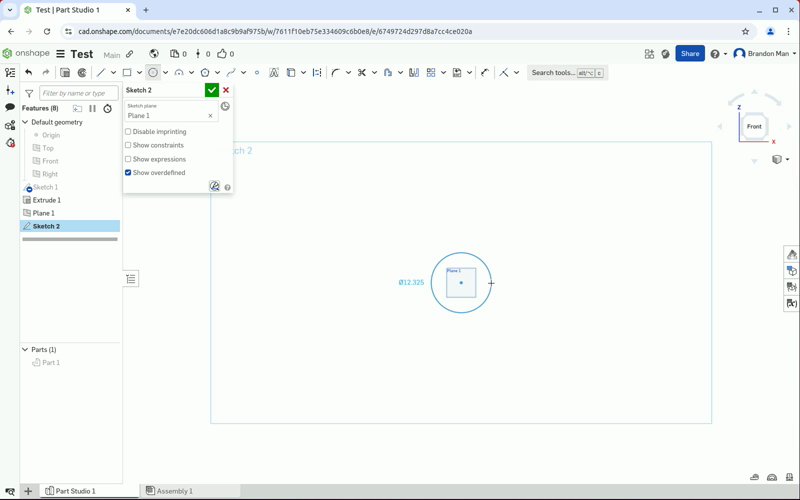
click(491, 282)
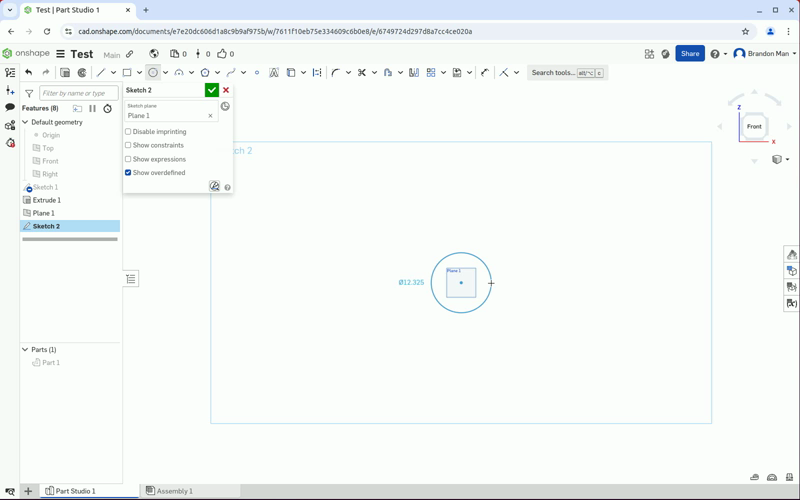
key(esc)
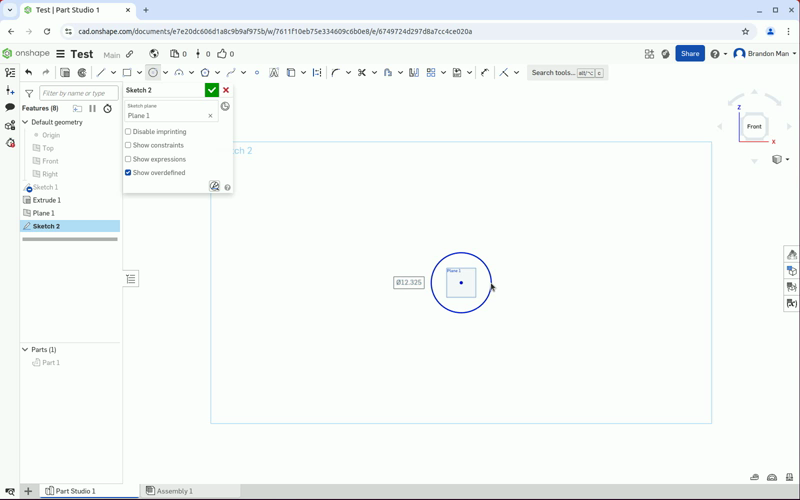
mouse_move(473, 259)
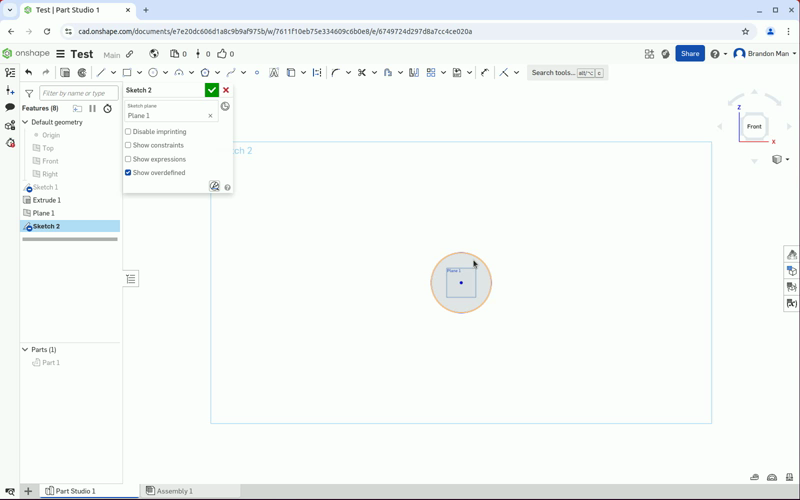
click(473, 259)
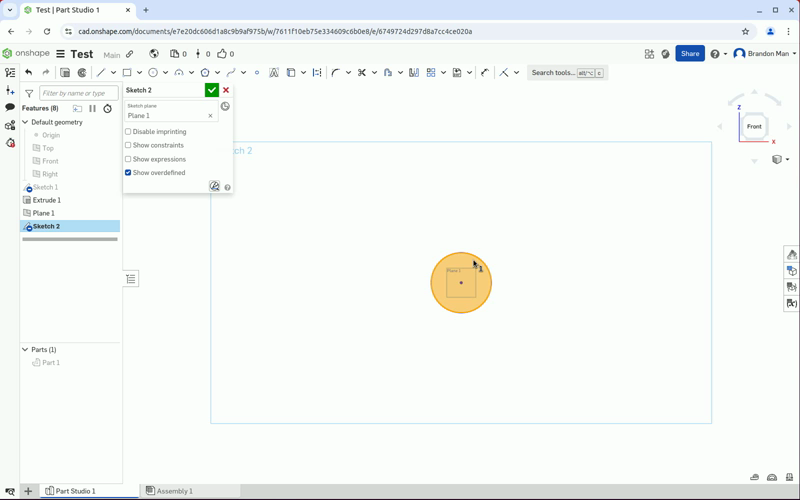
mouse_move(73, 352)
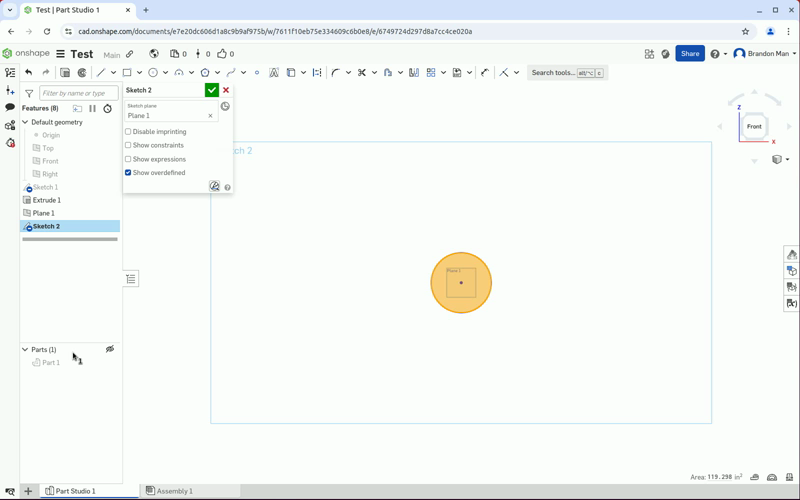
key(shift+y)
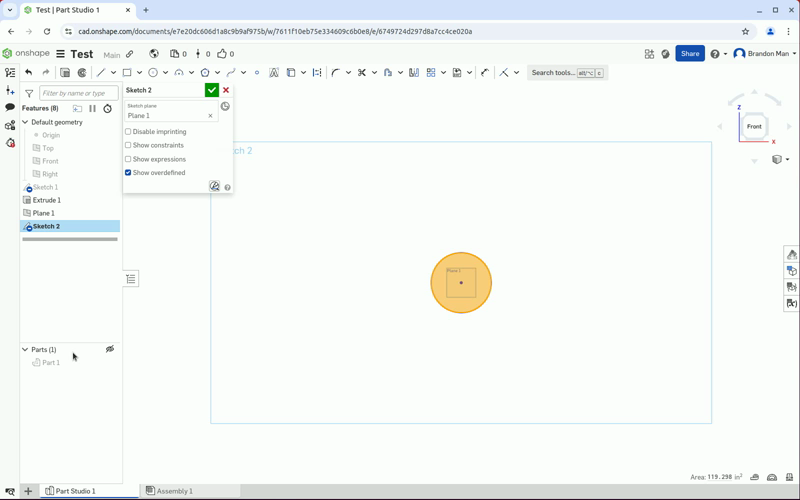
key(shift+e)
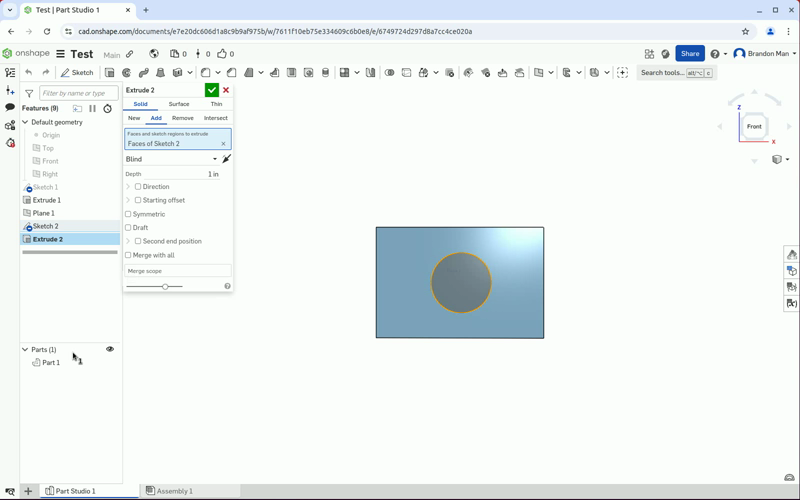
mouse_move(143, 106)
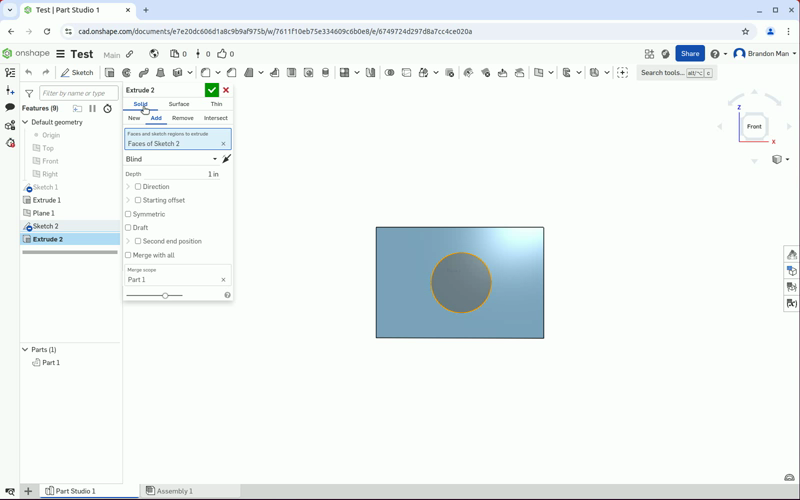
click(143, 106)
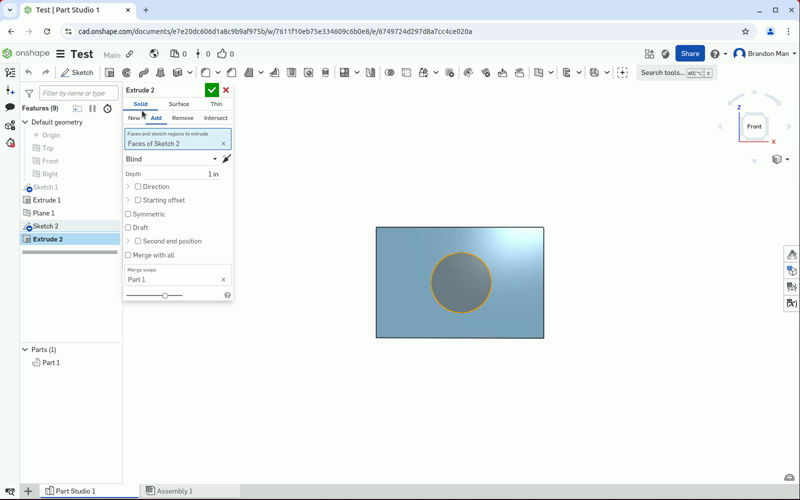
mouse_move(137, 120)
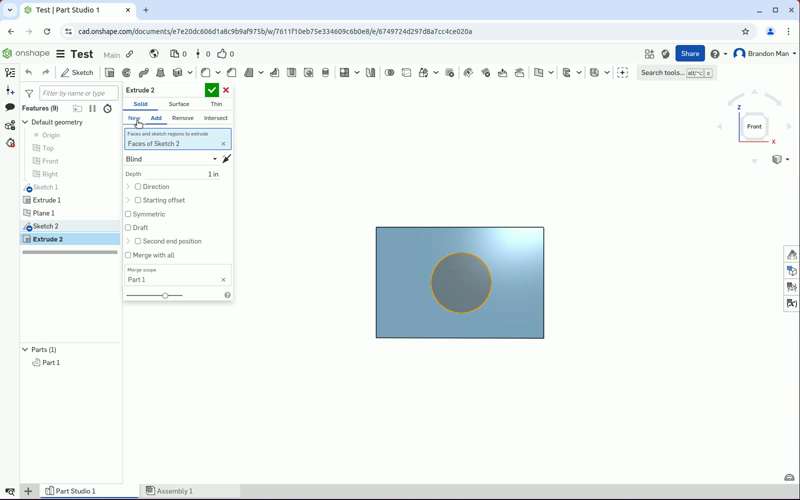
click(137, 120)
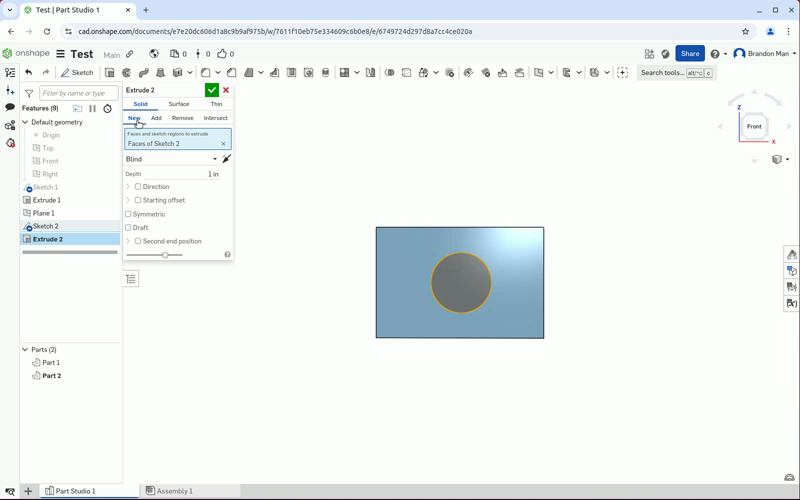
key(tab, 4)
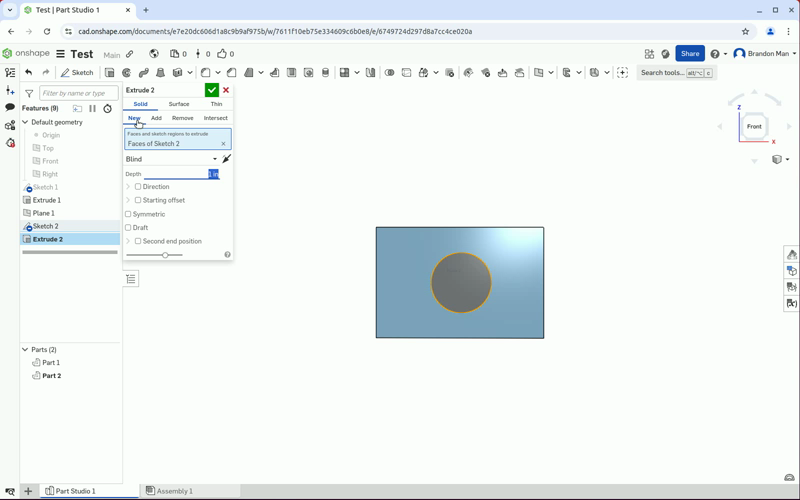
text(9.147)
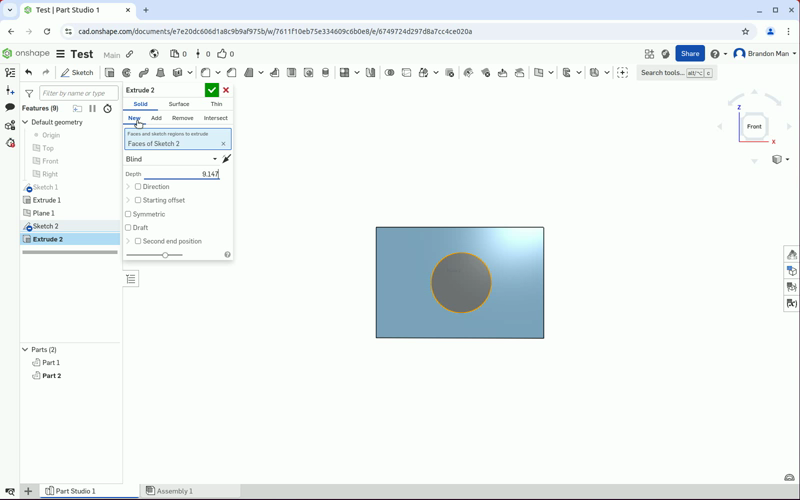
key(tab, 3)
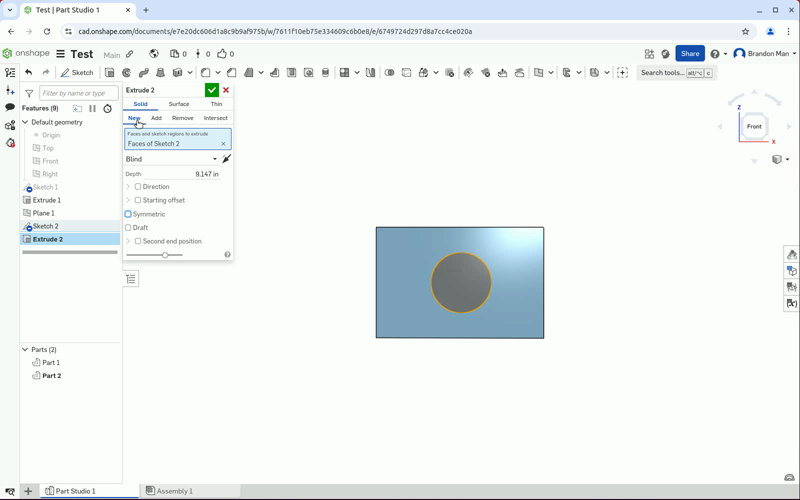
key(tab, 2)
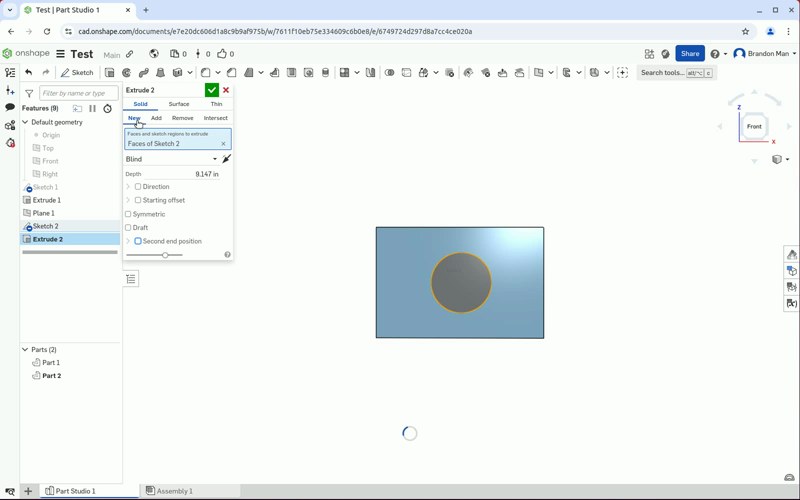
key(space)
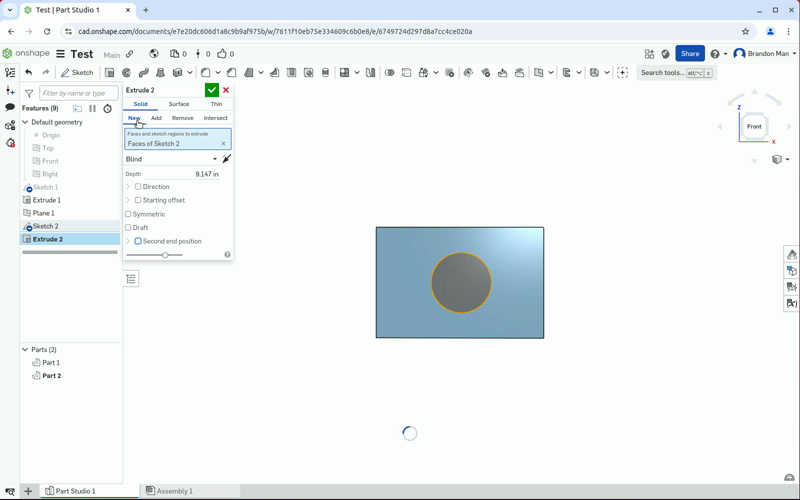
key(tab, 3)
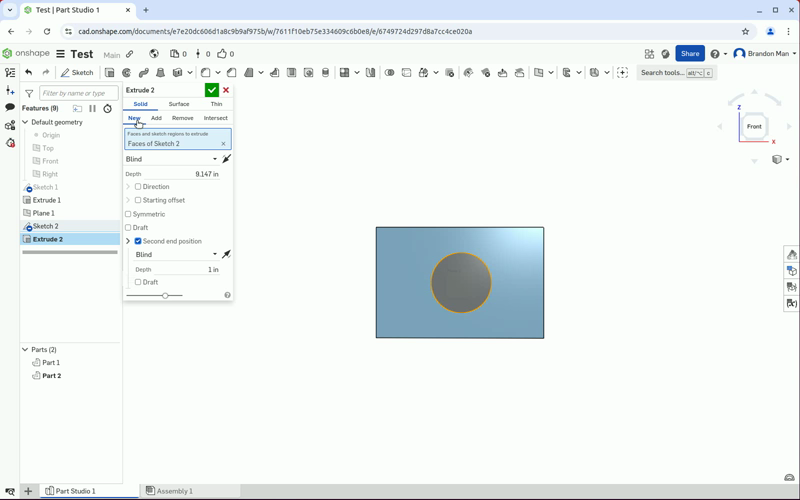
text(4.574)
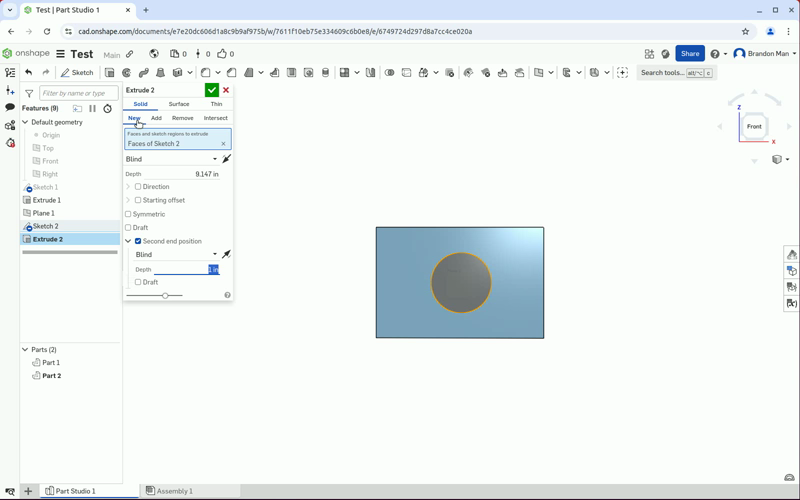
key(enter)
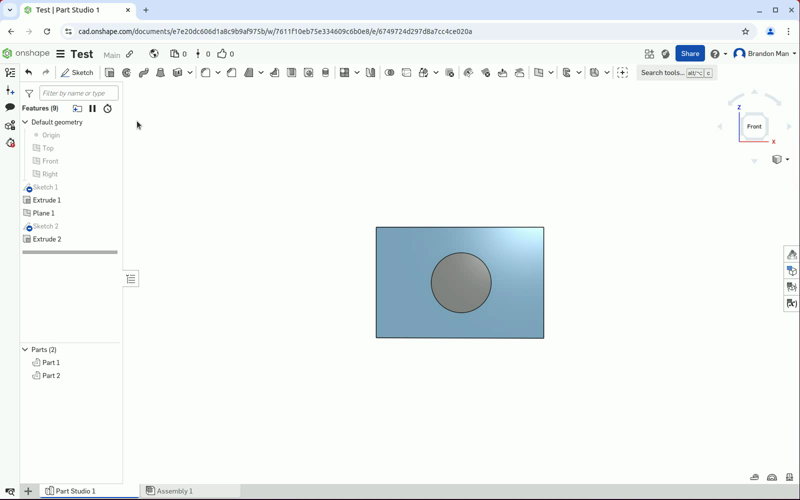
key(shift+h)
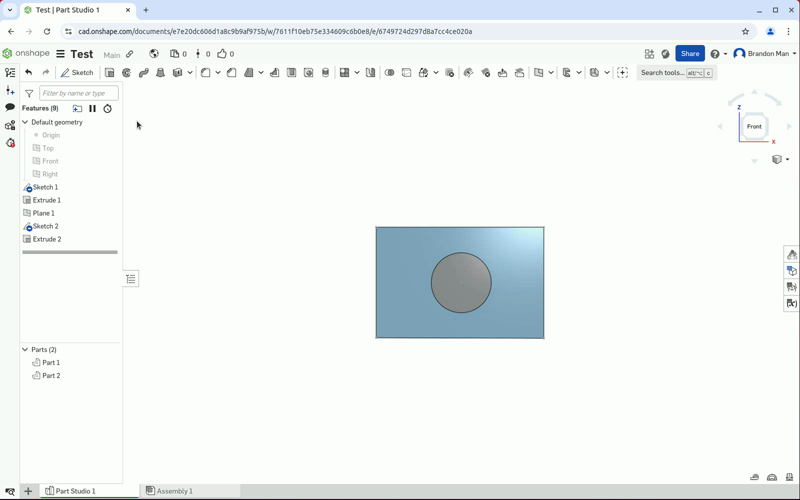
key(shift+h)
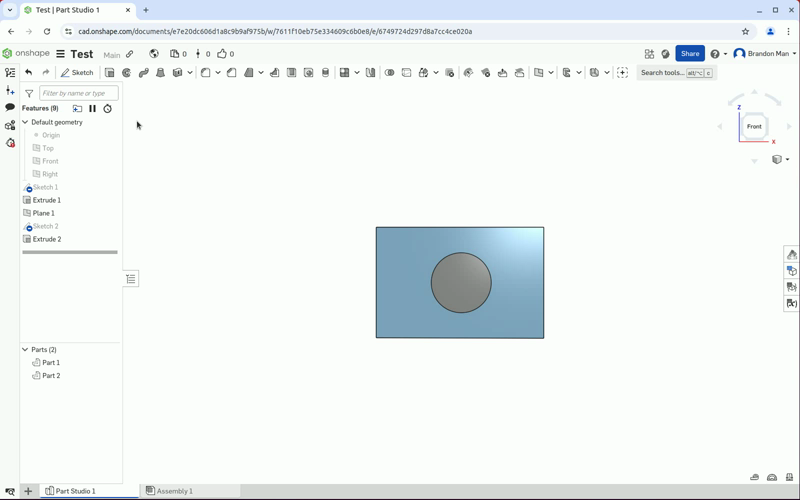
mouse_move(73, 189)
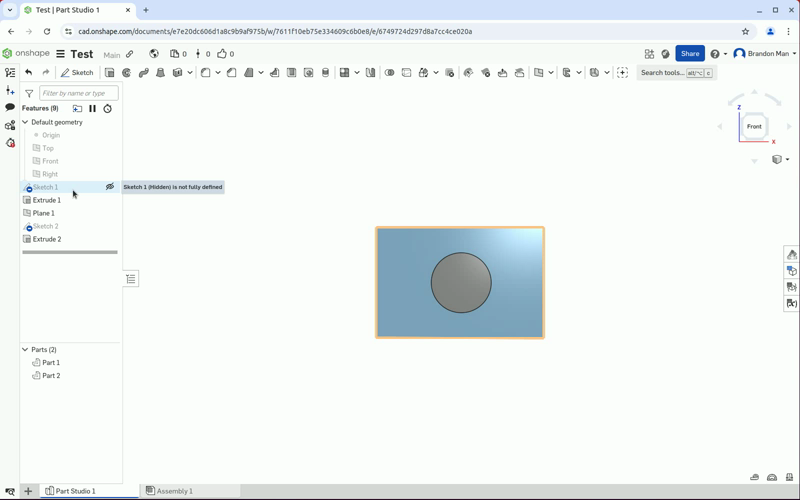
click(73, 189)
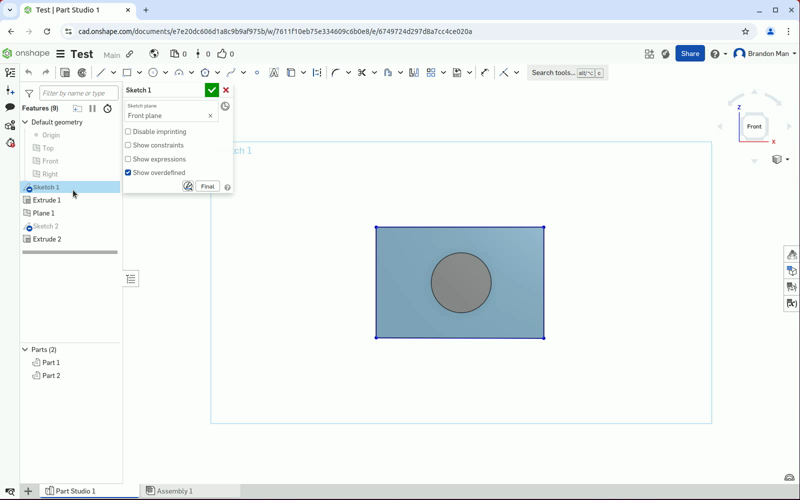
mouse_move(229, 92)
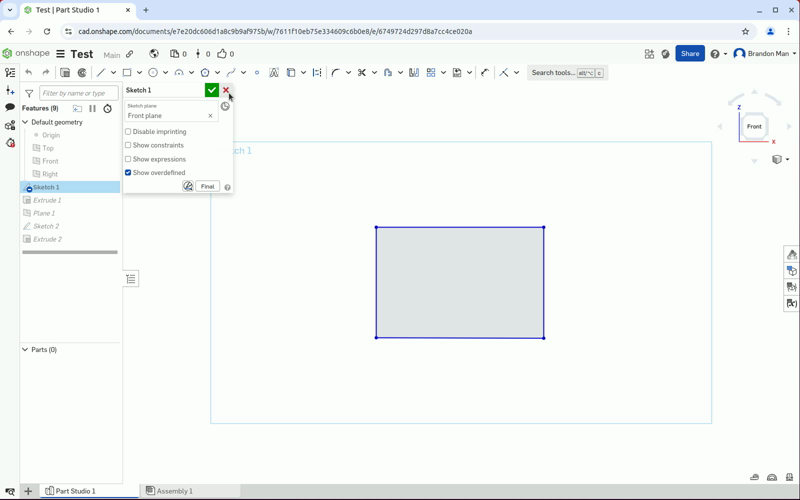
click(229, 92)
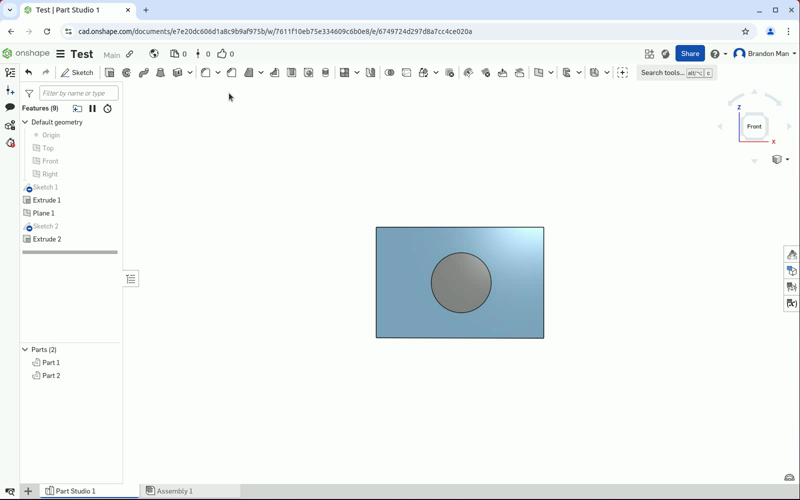
mouse_move(73, 352)
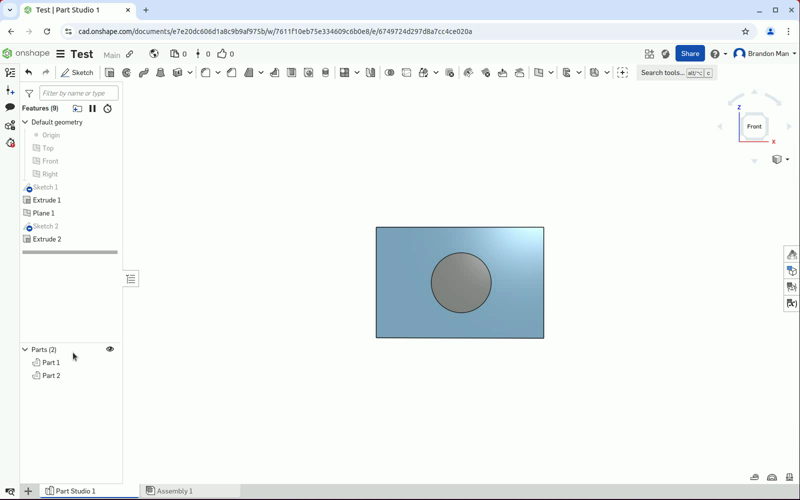
key(y)
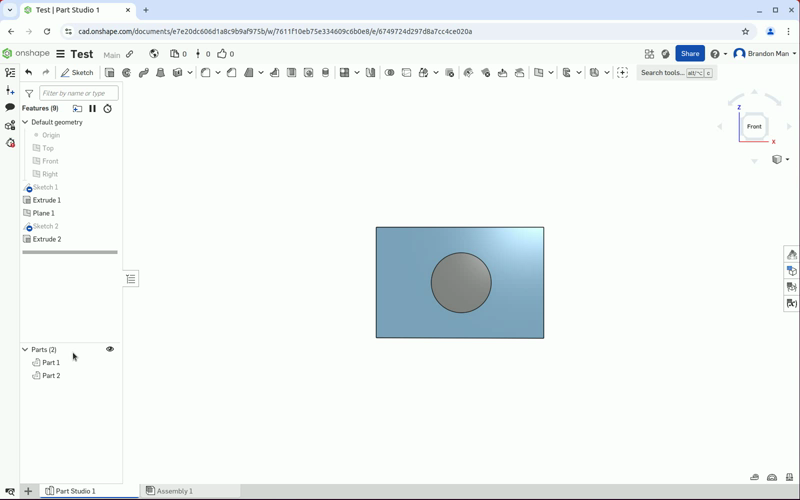
key(shift+p)
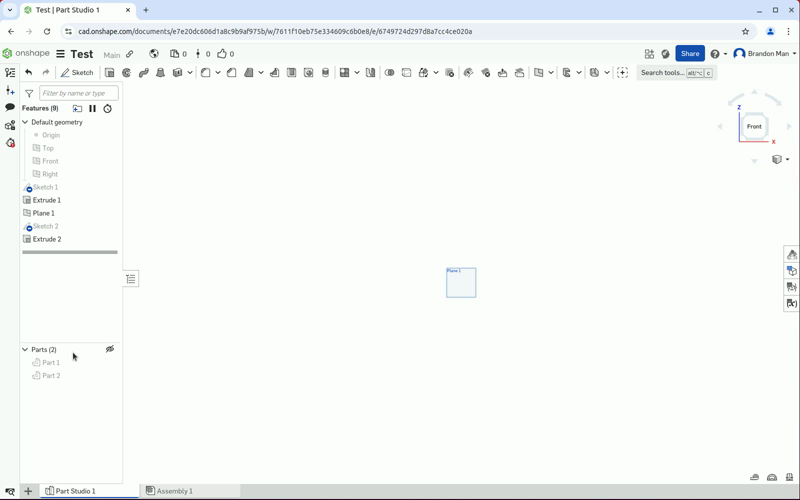
key(space)
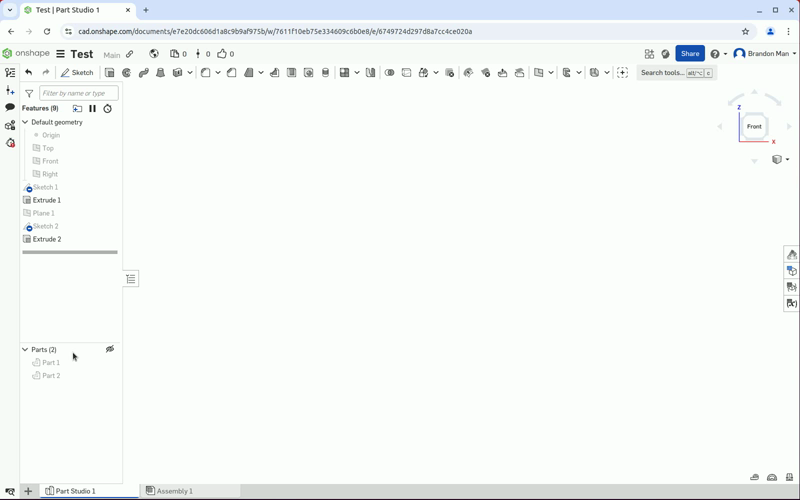
key_down(shift)
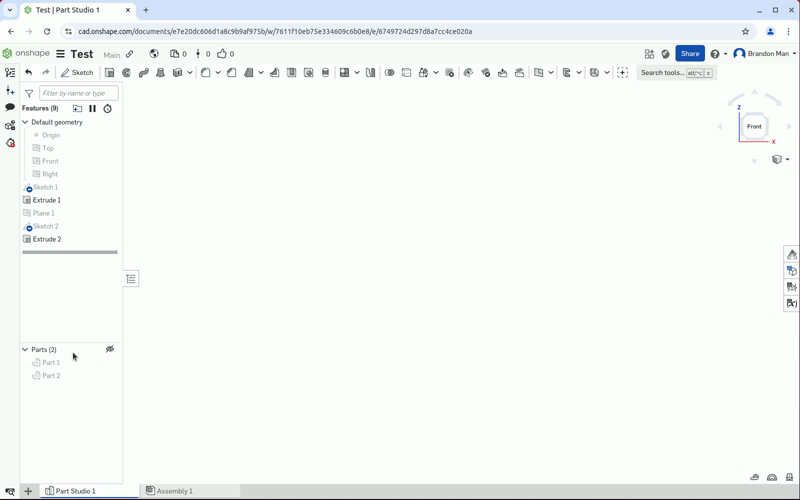
key(down)
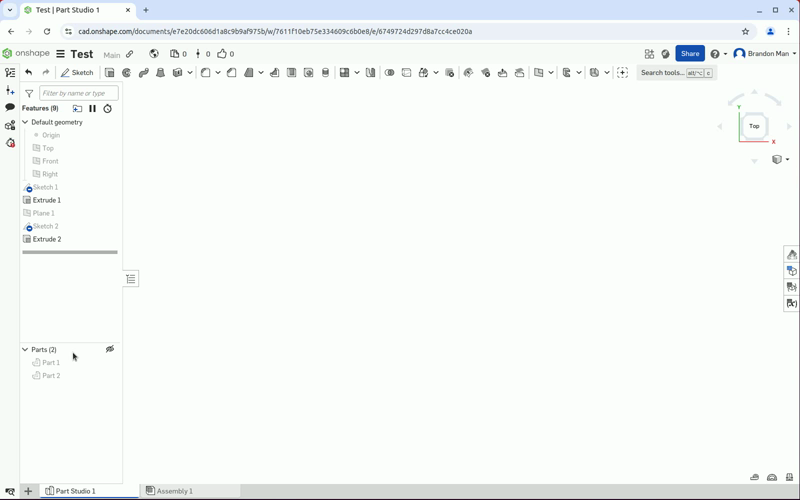
key_up(shift)
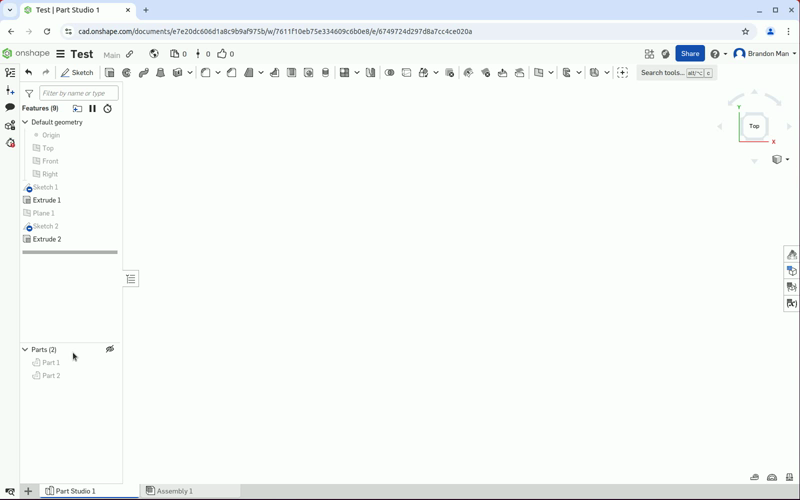
mouse_move(73, 352)
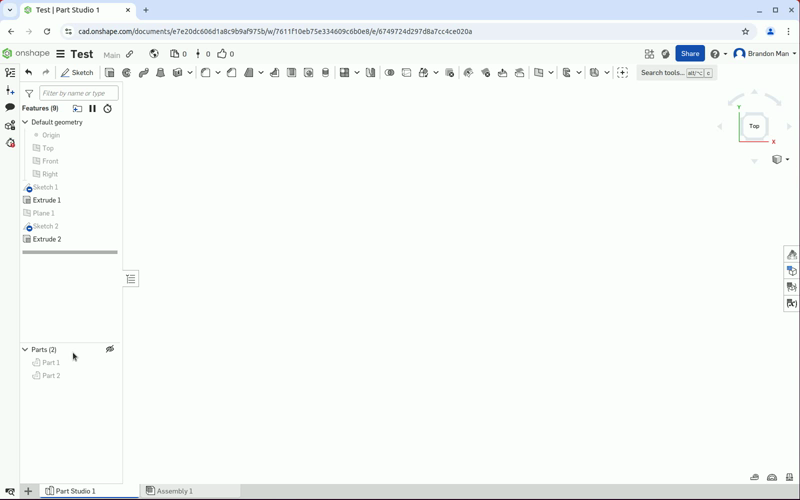
key(shift+y)
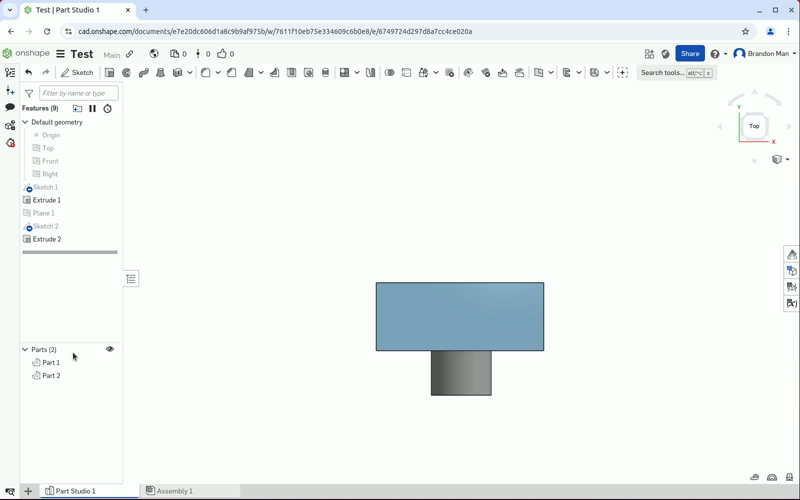
mouse_move(541, 75)
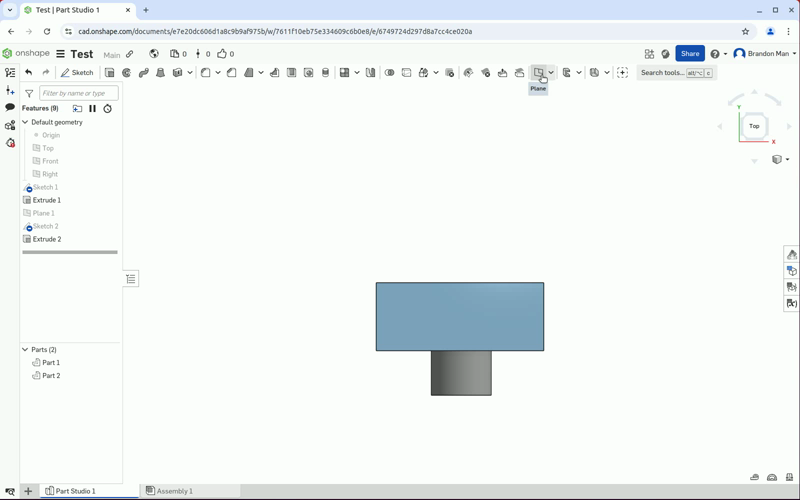
click(541, 75)
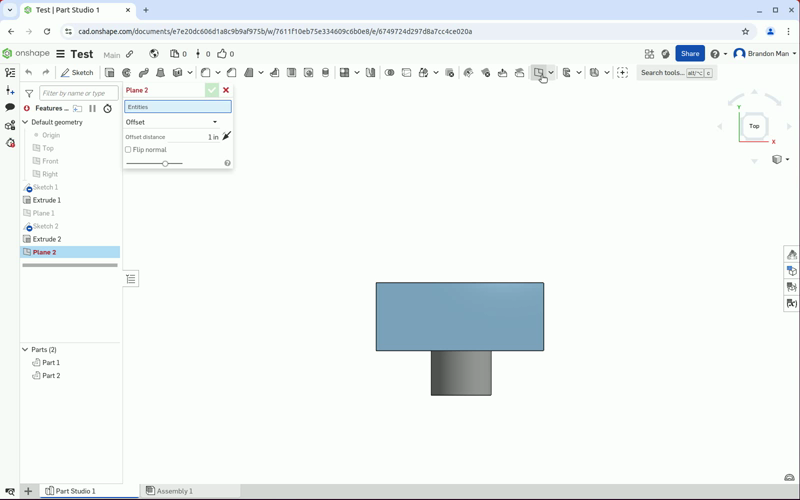
mouse_move(73, 150)
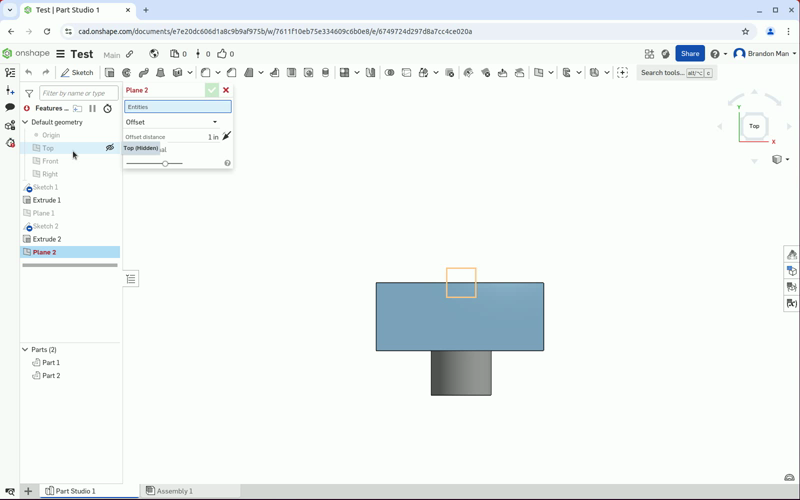
click(73, 150)
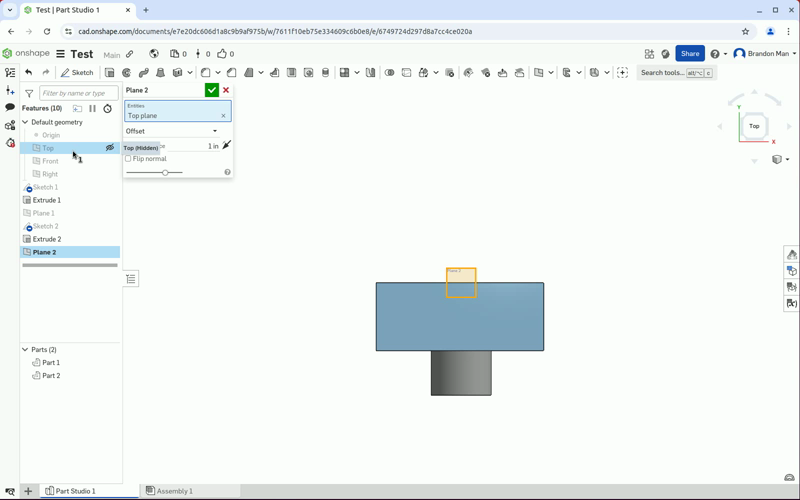
key(tab, 2)
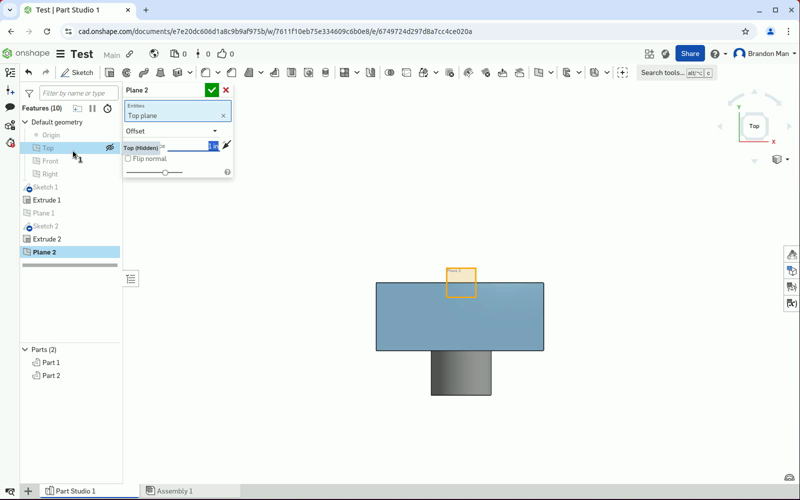
text(11.308)
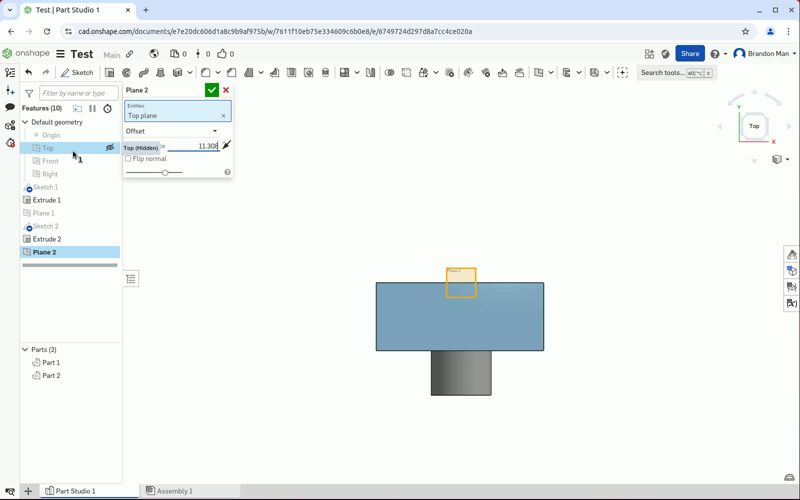
key(enter, 2)
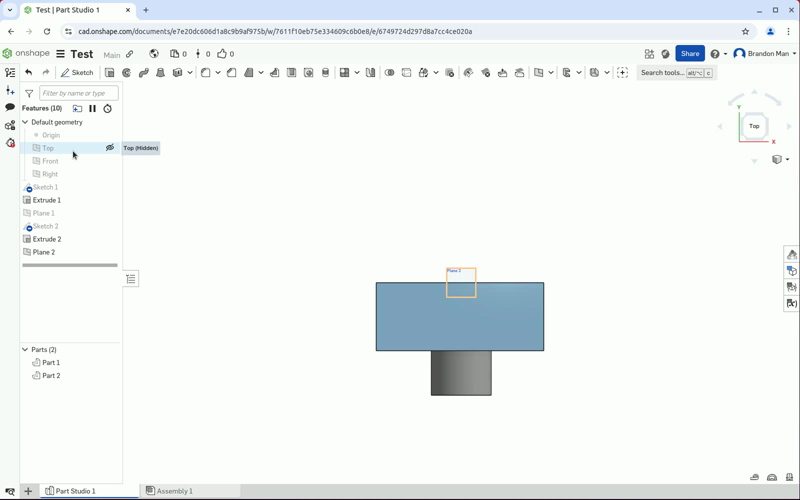
key(shift+s)
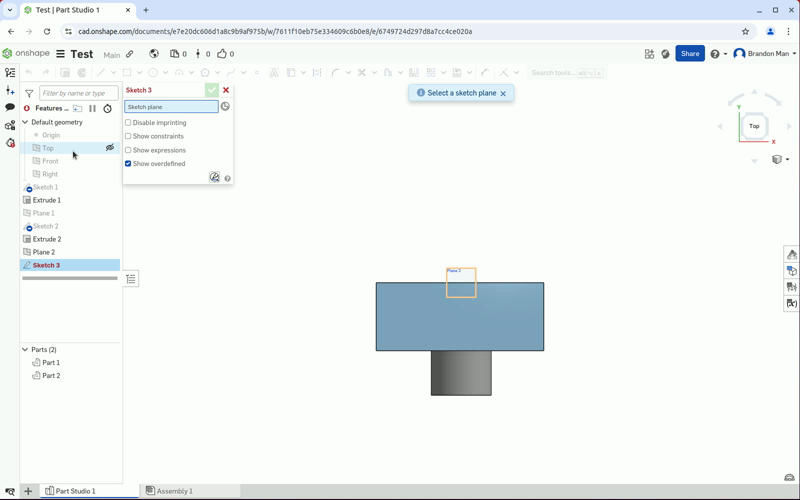
mouse_move(73, 254)
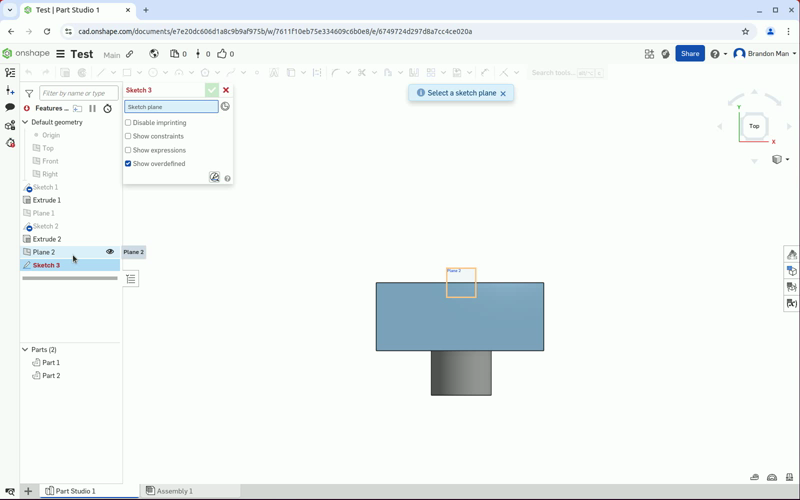
click(73, 254)
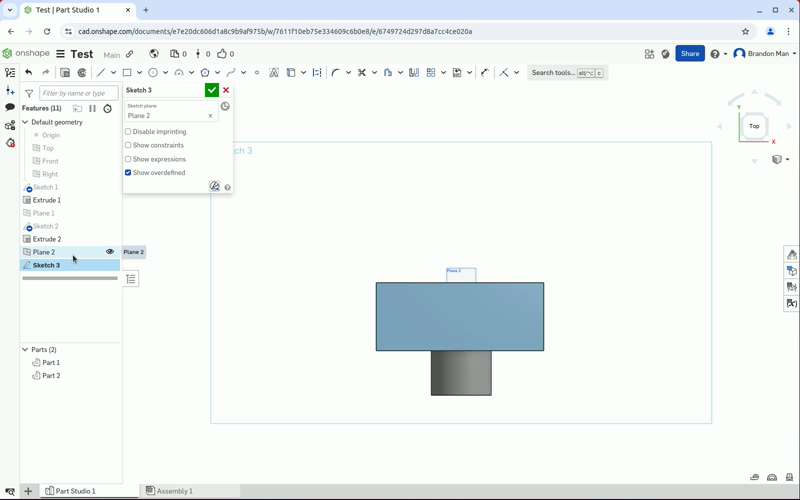
mouse_move(73, 352)
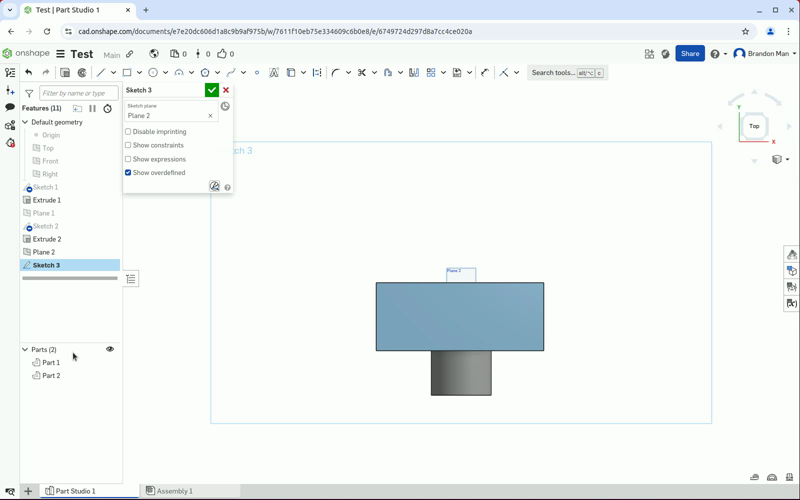
key(y)
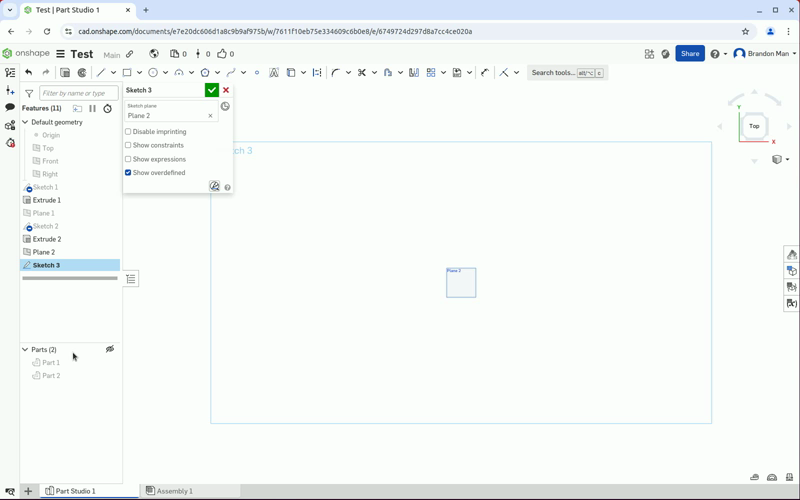
key(c)
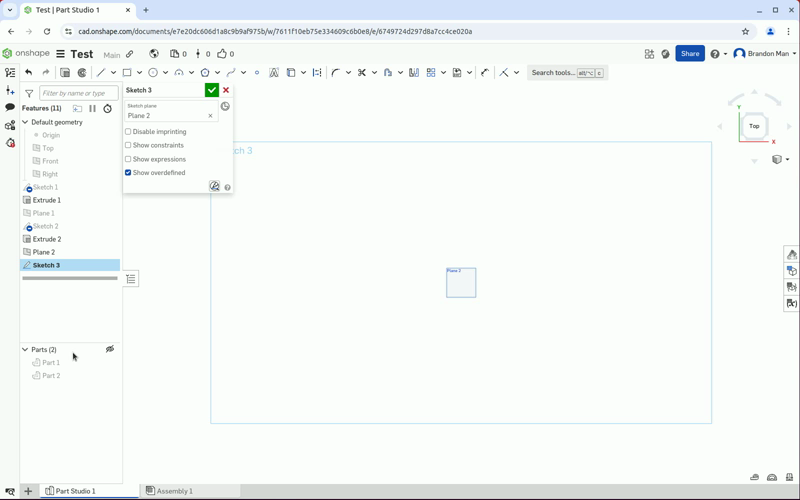
key_down(shift)
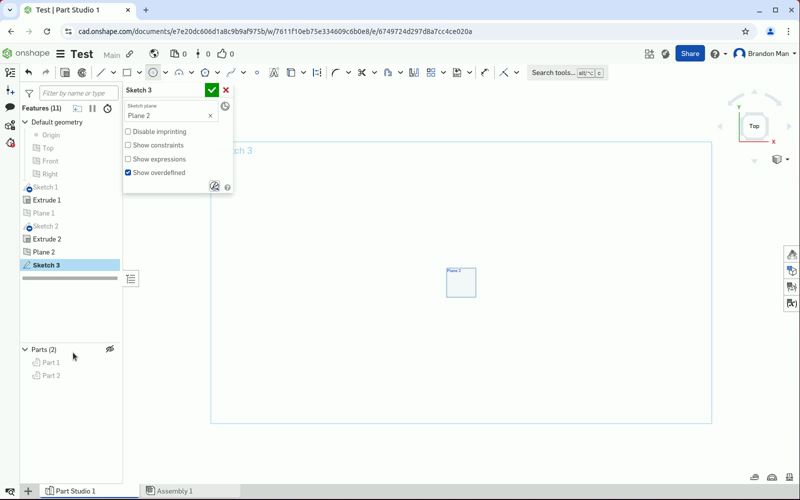
mouse_move(511, 316)
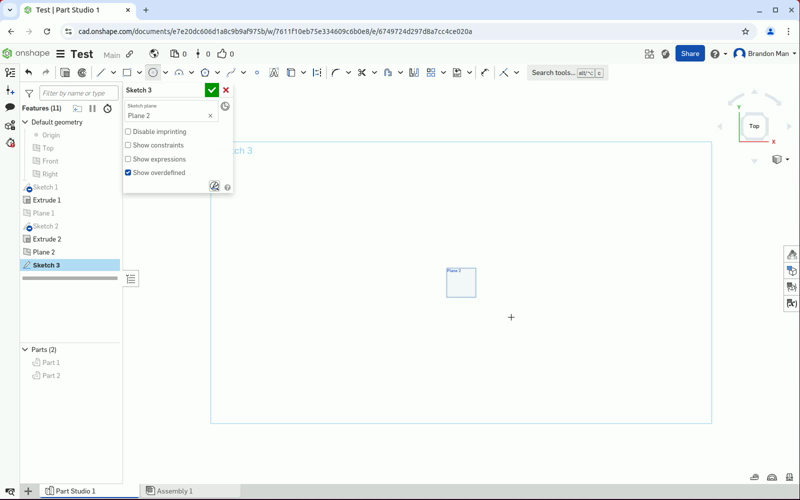
click(511, 316)
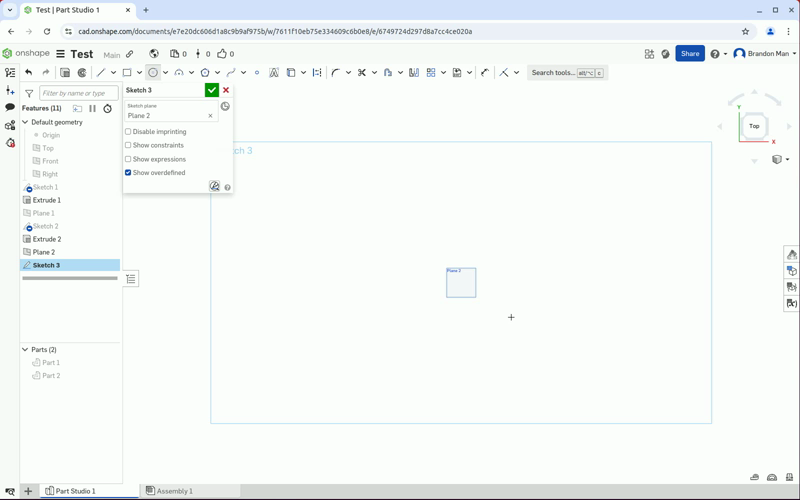
key_up(shift)
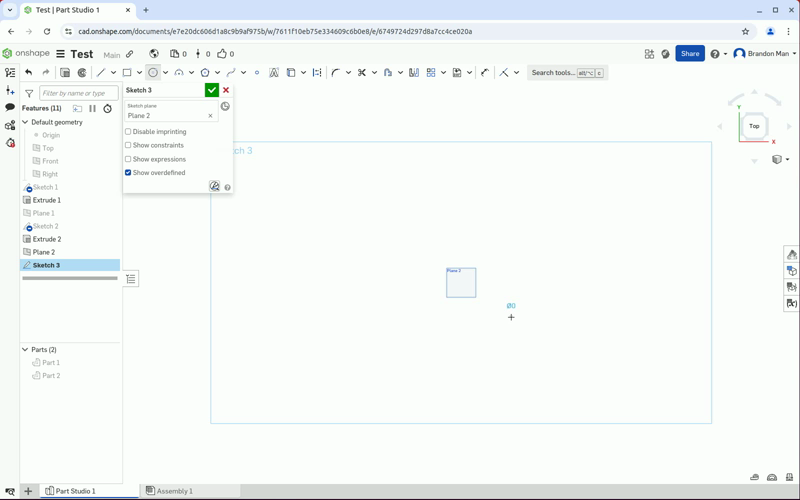
mouse_move(527, 316)
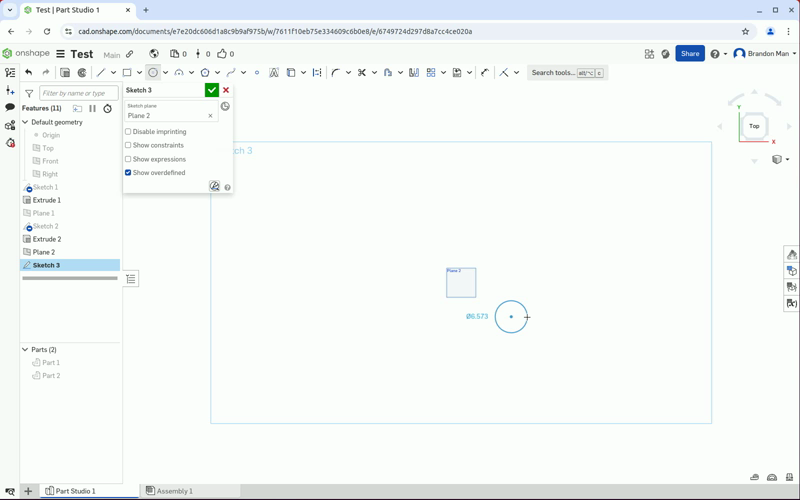
click(527, 316)
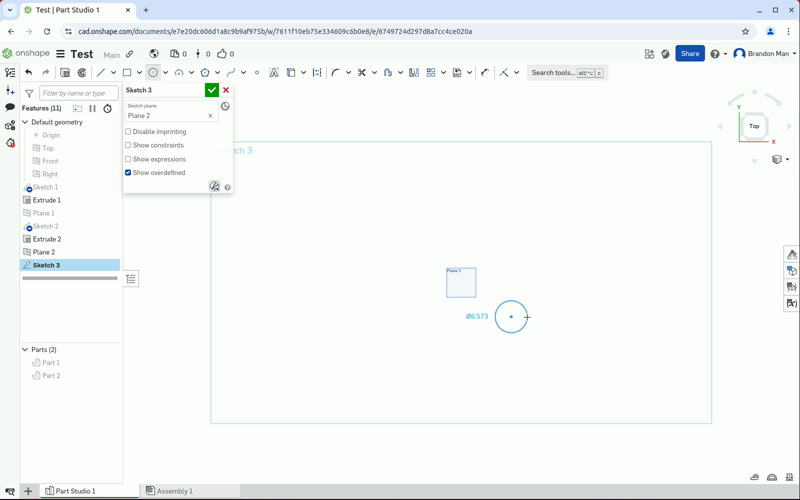
key(esc)
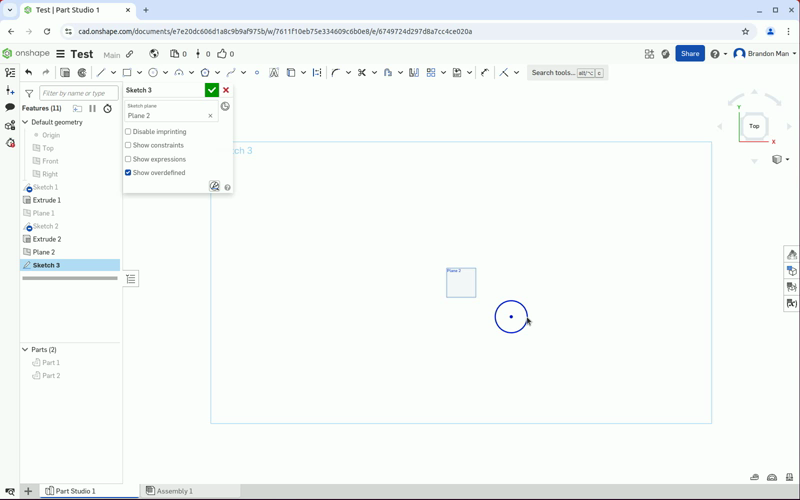
mouse_move(501, 325)
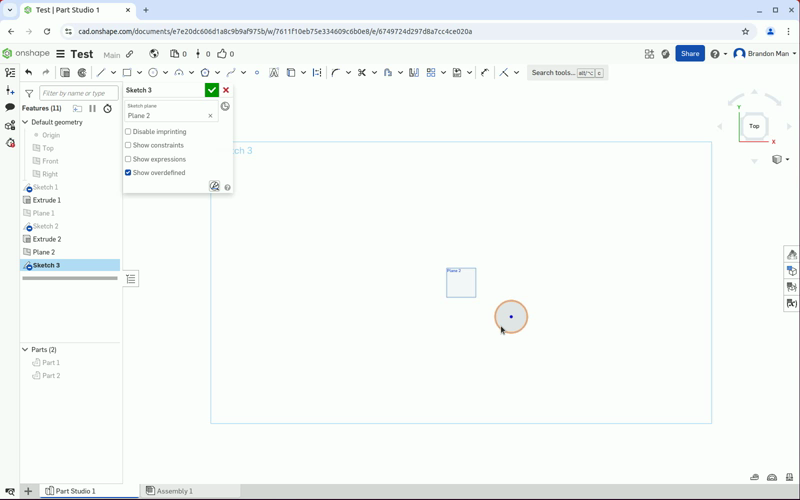
scroll(6)
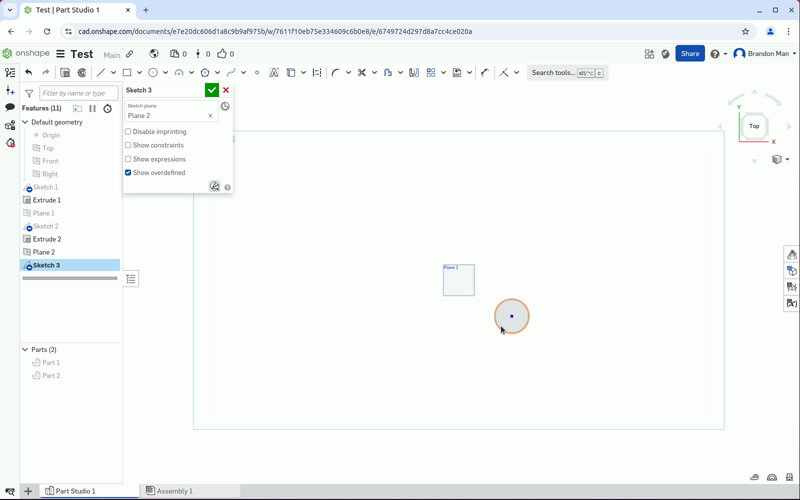
scroll(6)
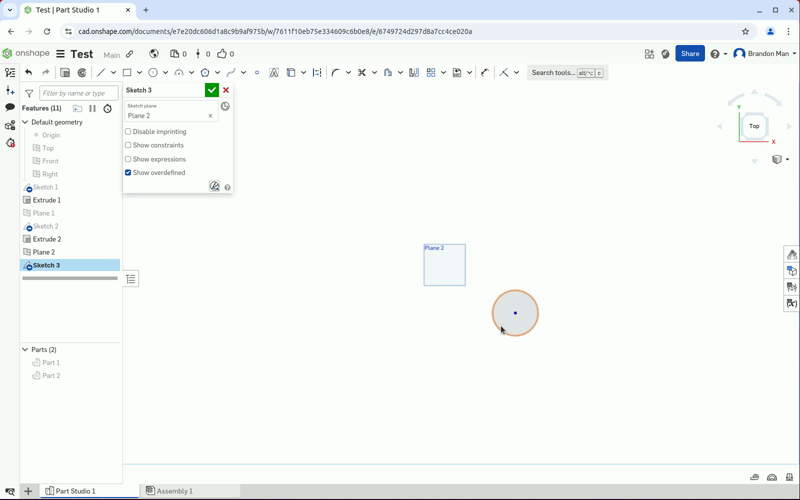
scroll(6)
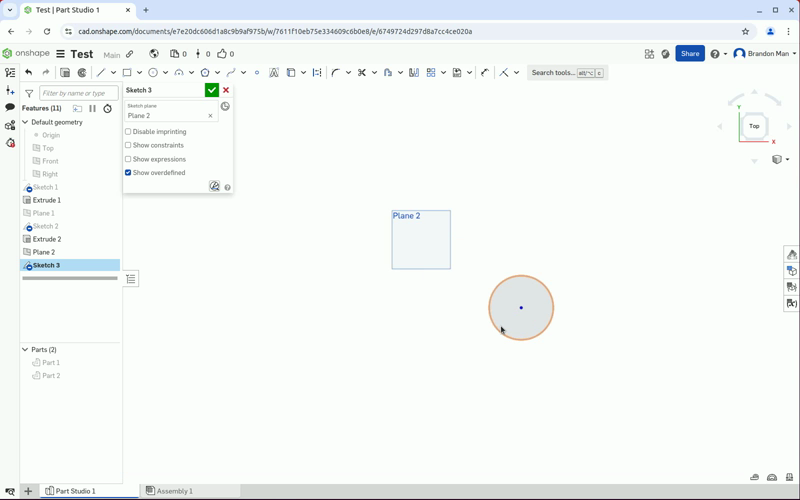
scroll(6)
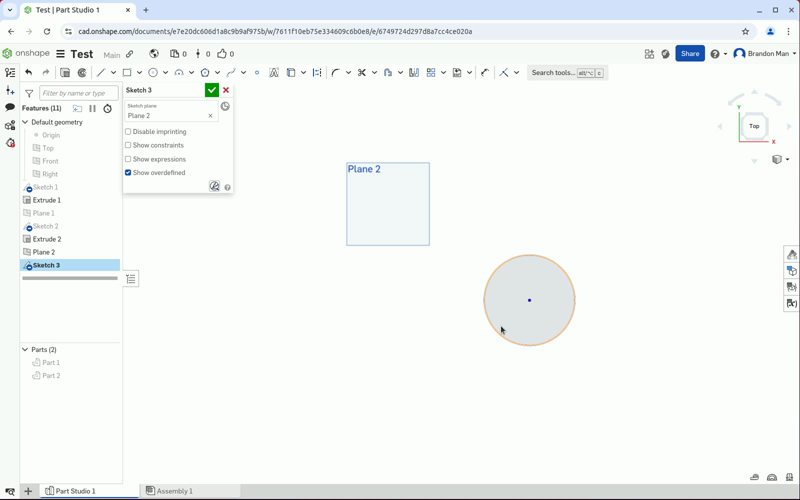
scroll(6)
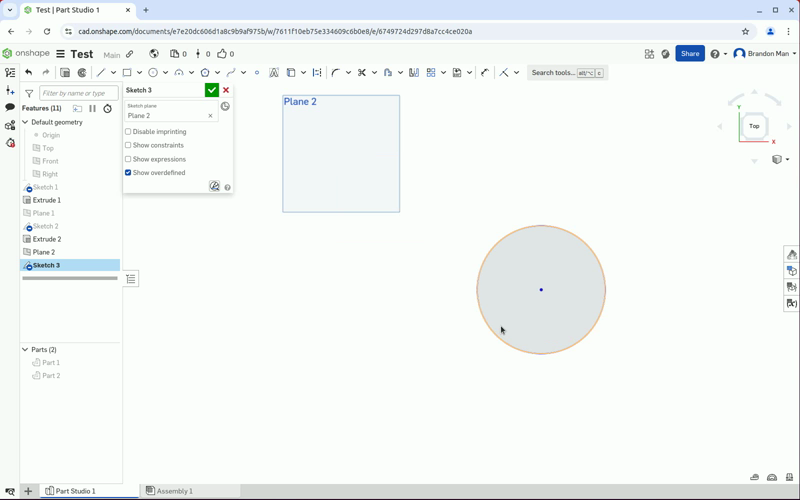
scroll(6)
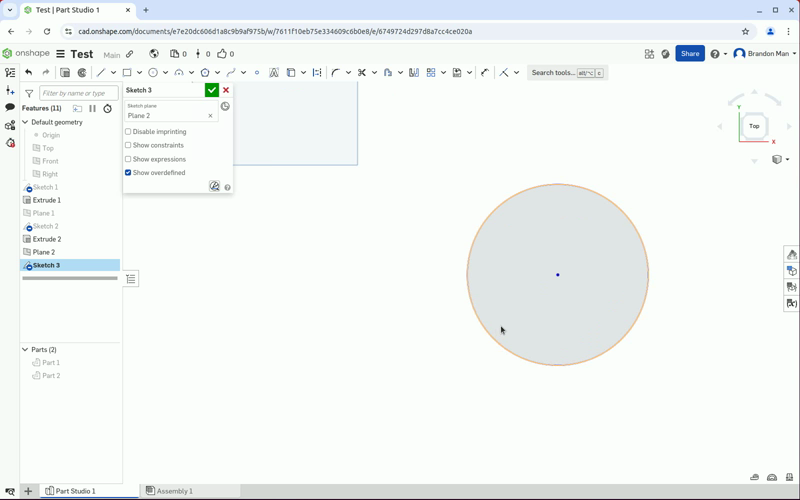
scroll(6)
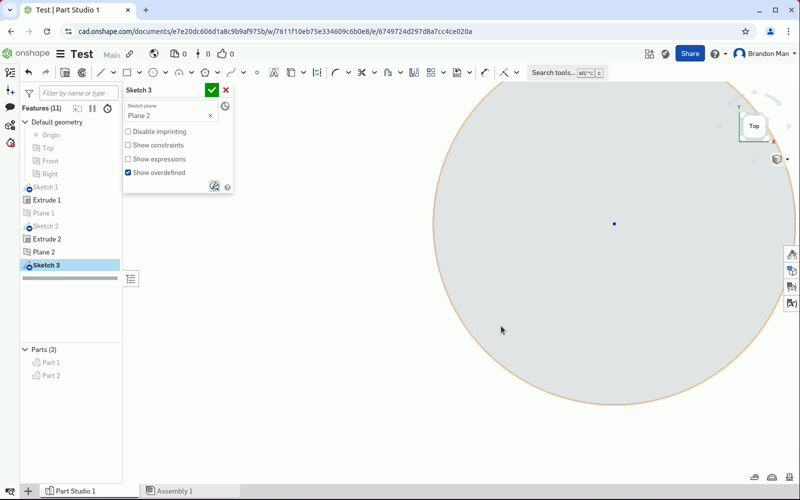
click(501, 325)
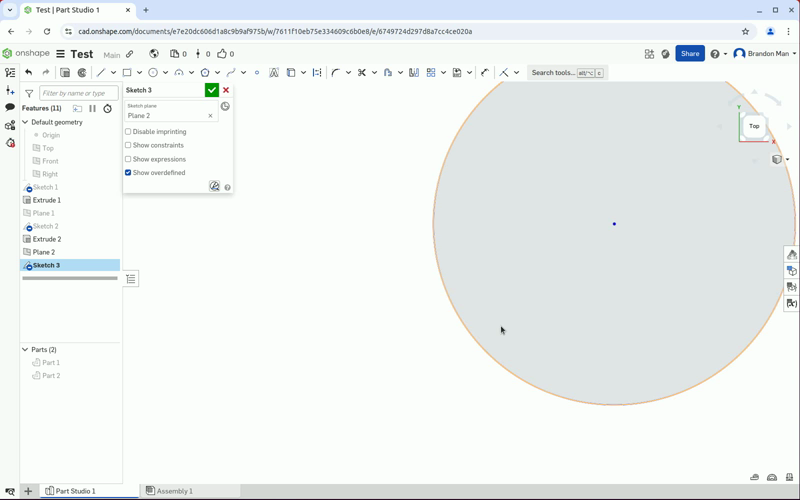
scroll(-6)
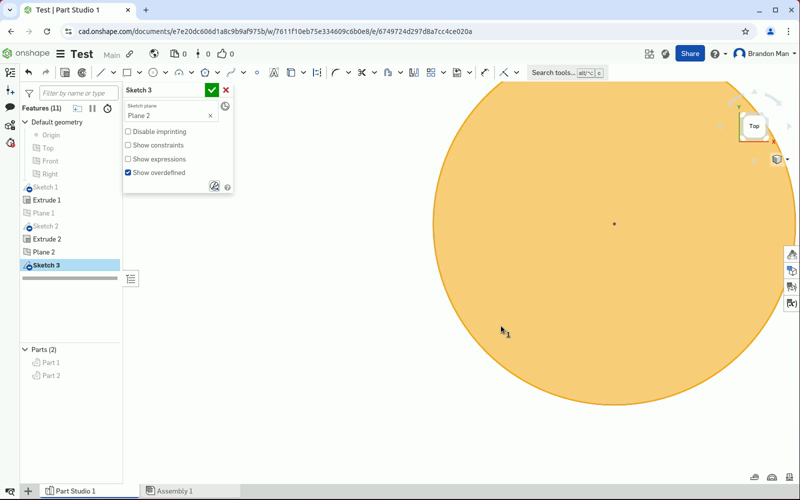
scroll(-6)
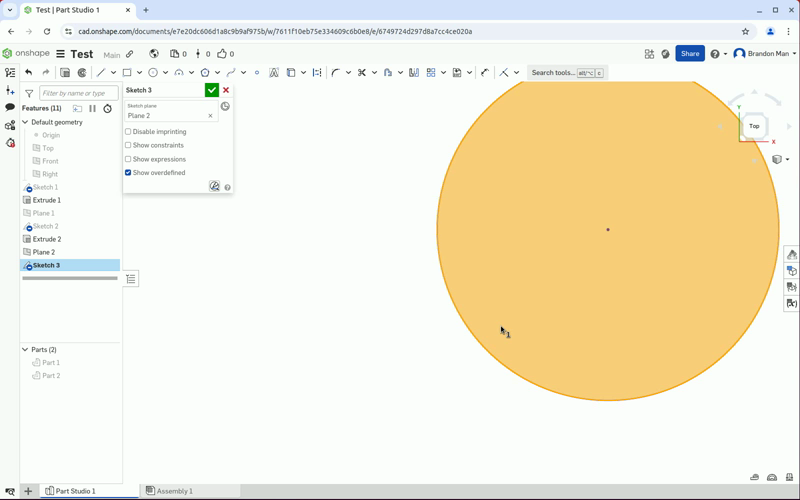
scroll(-6)
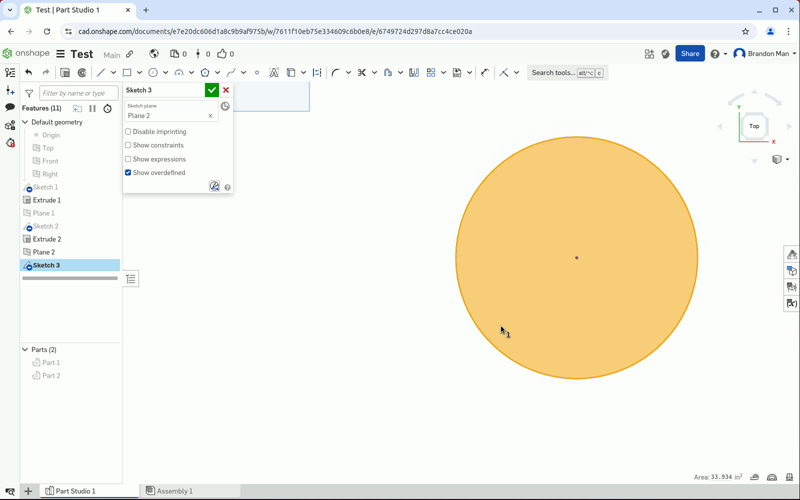
scroll(-6)
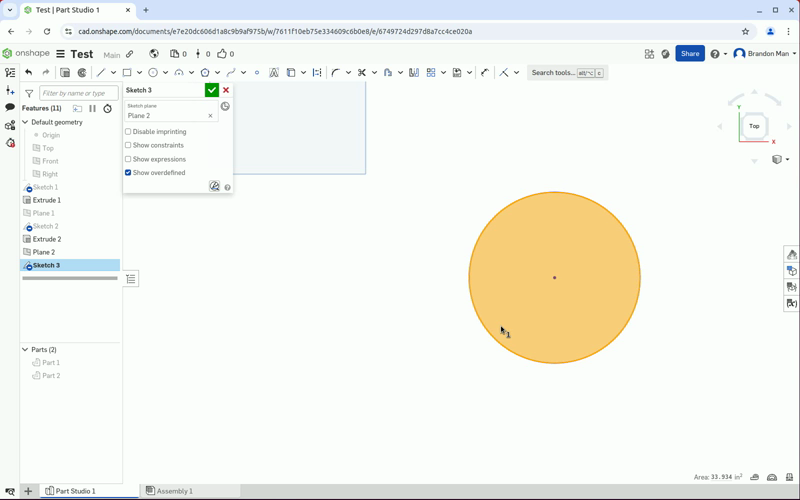
scroll(-6)
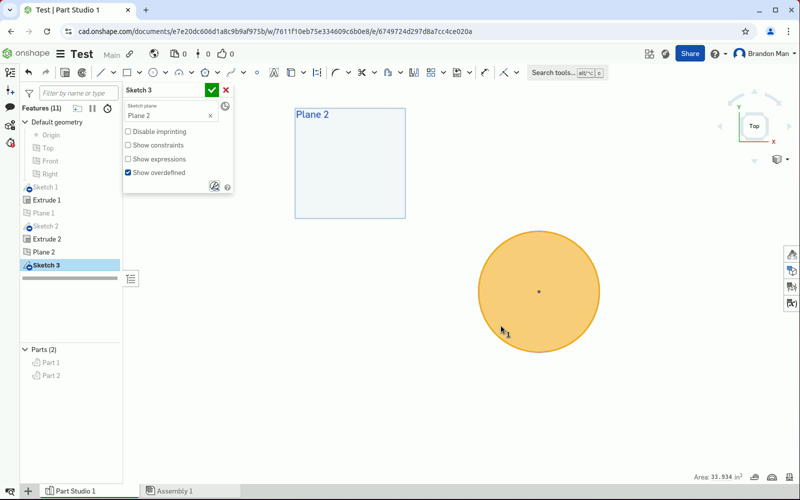
scroll(-6)
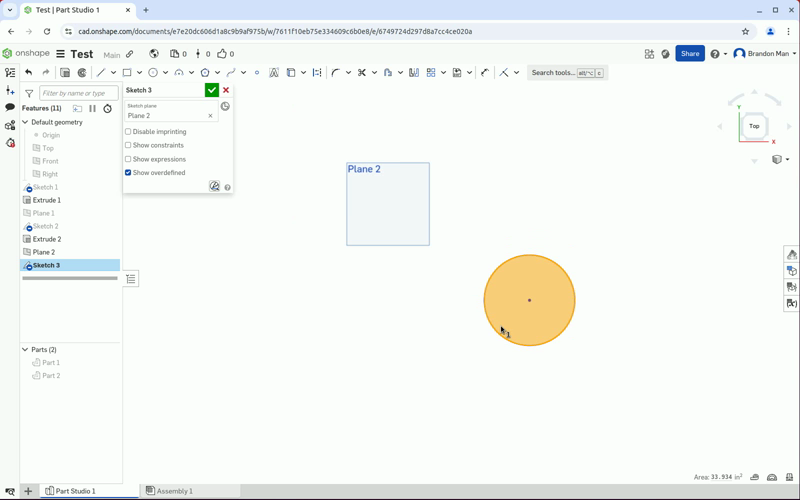
scroll(-6)
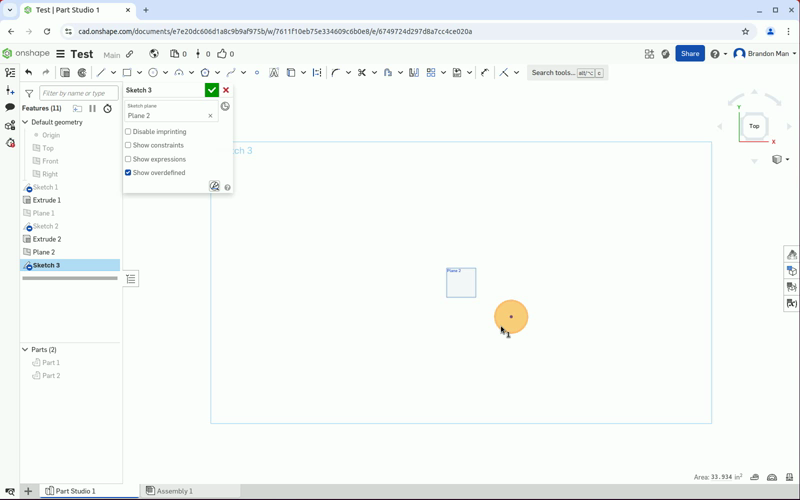
mouse_move(73, 352)
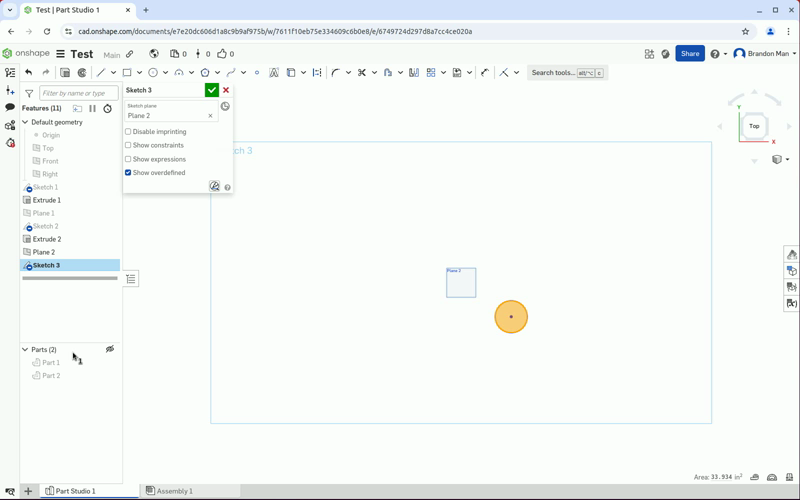
key(shift+y)
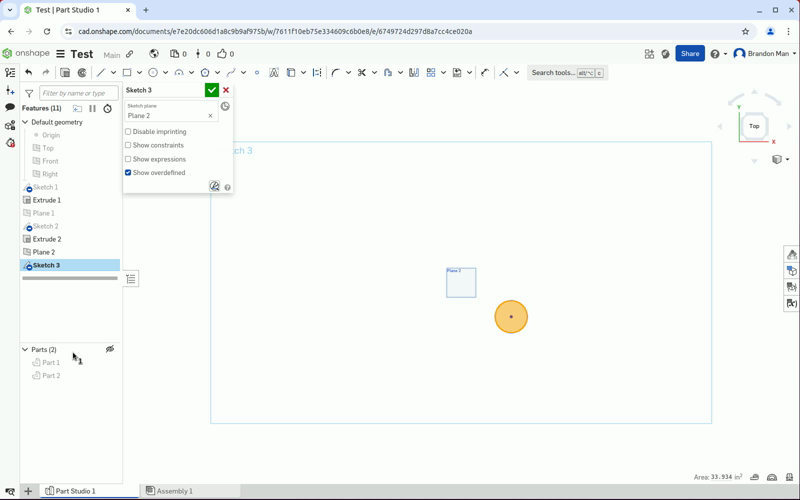
key(shift+e)
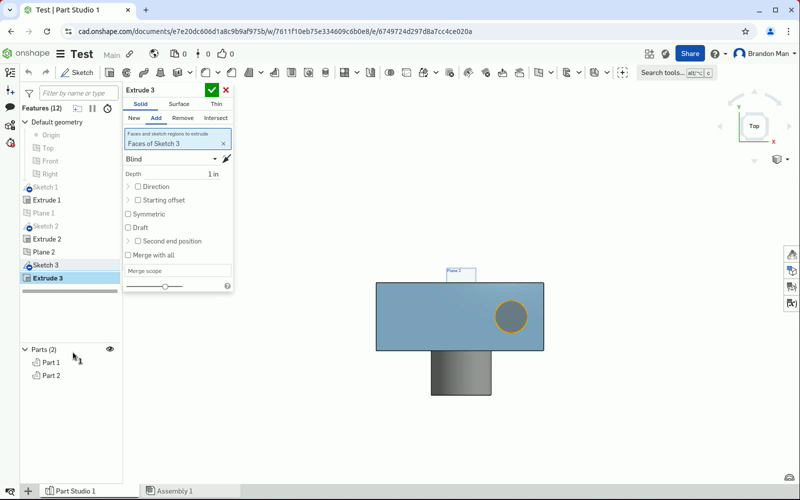
mouse_move(143, 106)
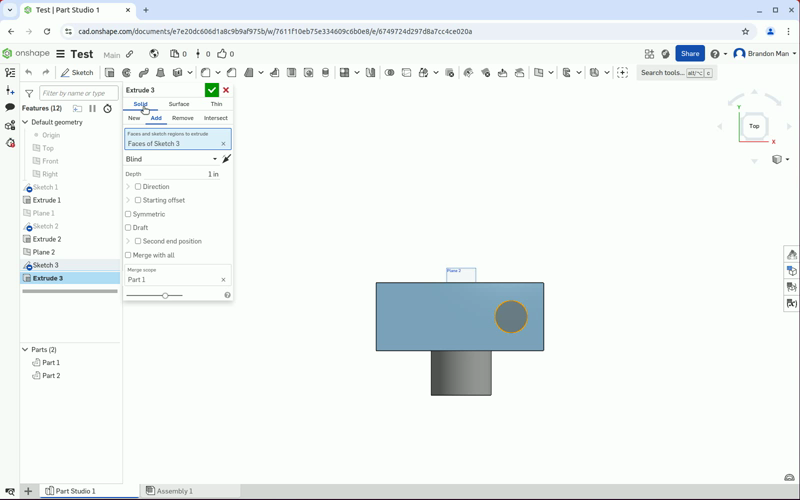
click(143, 106)
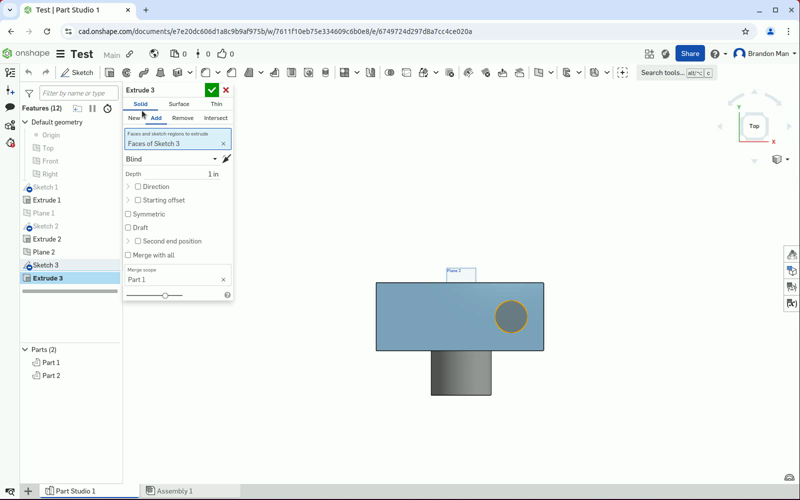
mouse_move(137, 120)
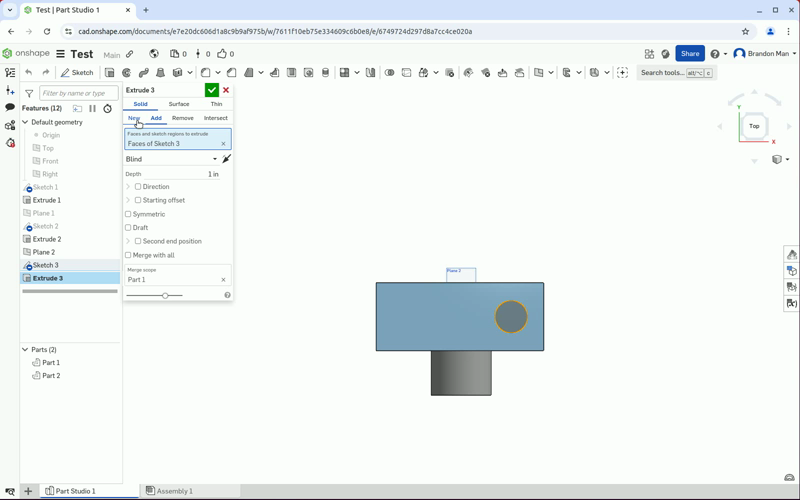
click(137, 120)
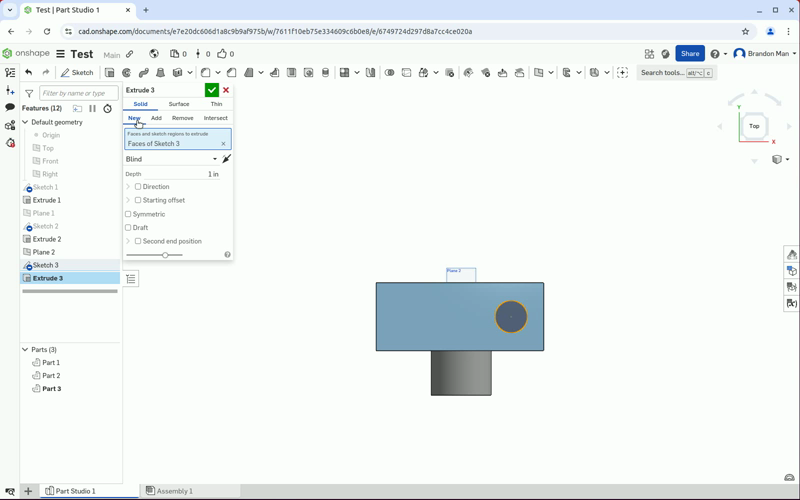
key(tab, 4)
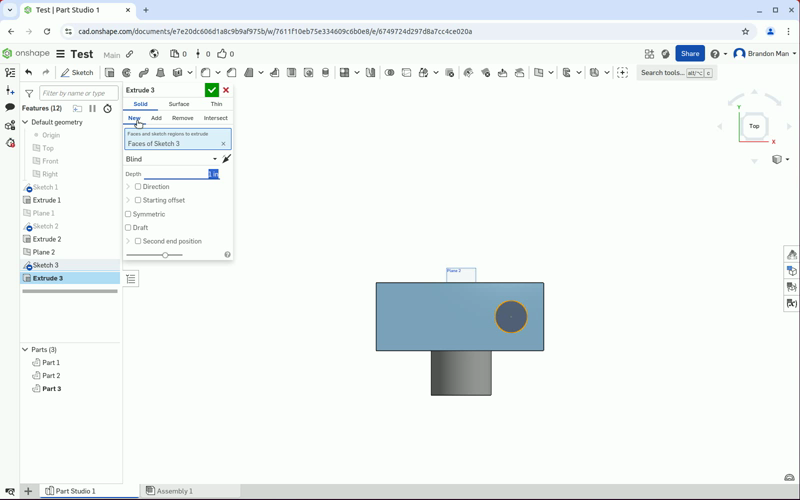
text(3.611)
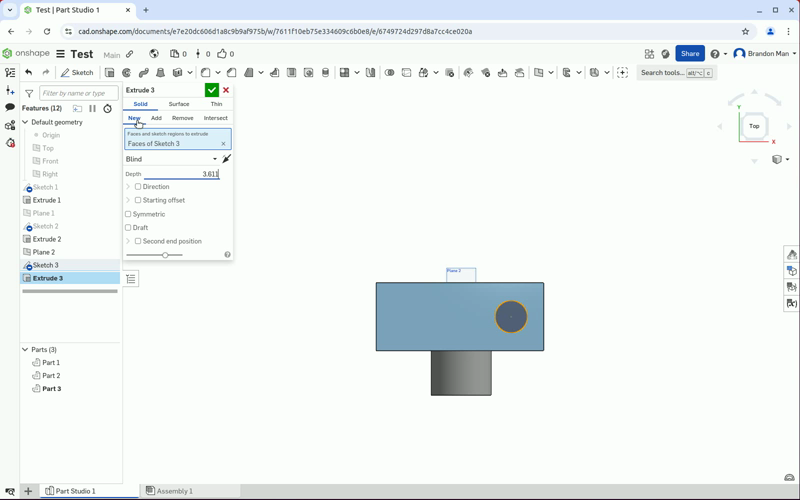
key(enter)
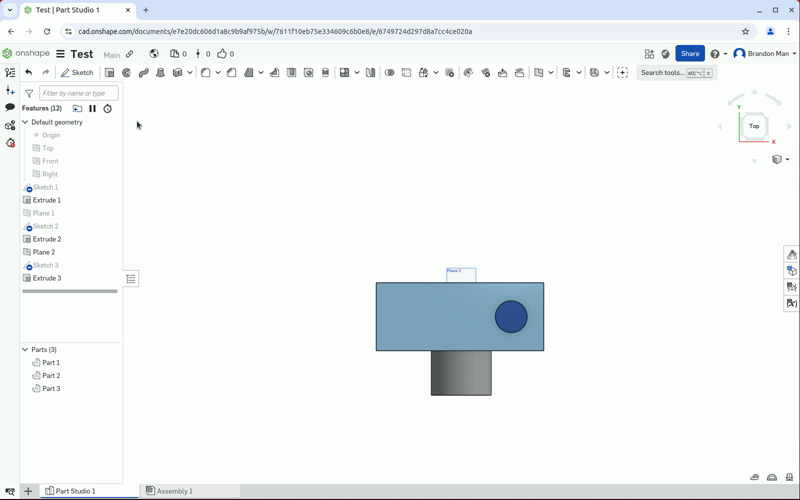
key(shift+h)
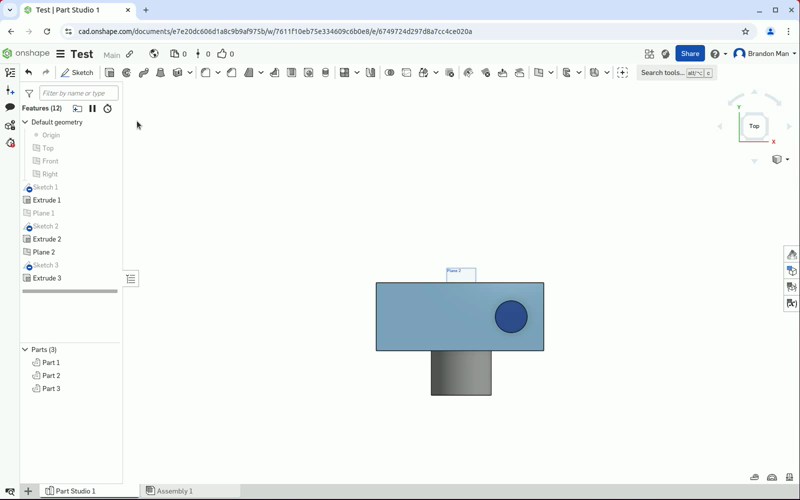
key(shift+h)
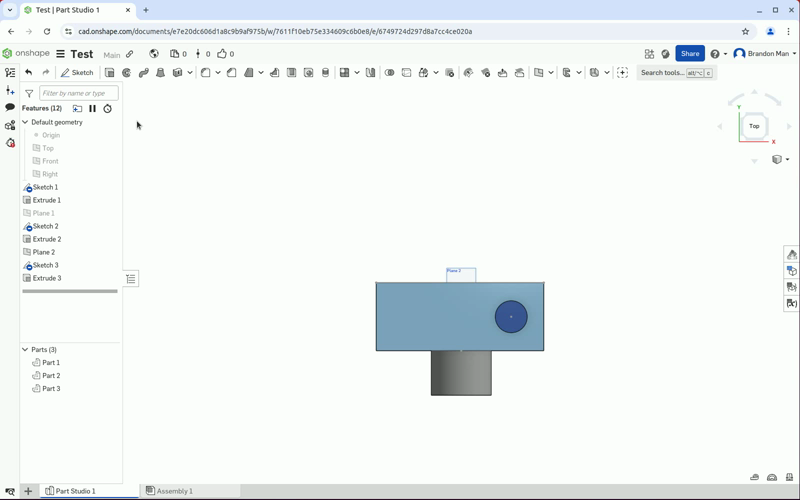
key(shift+7)
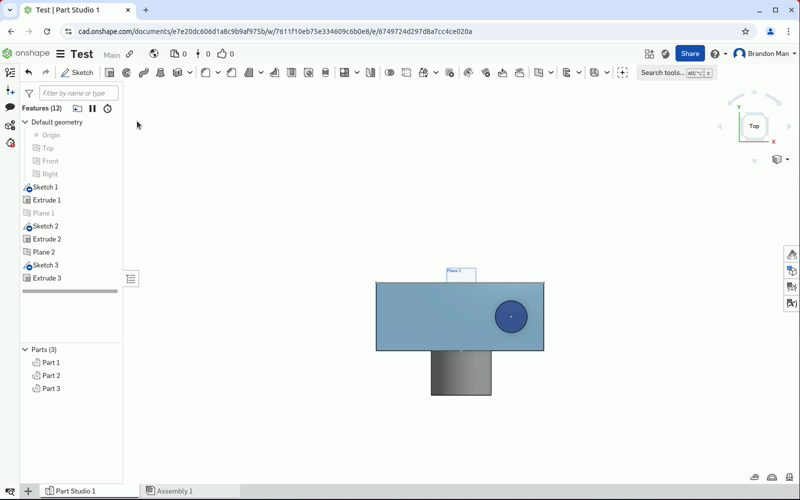
key(up, 3)
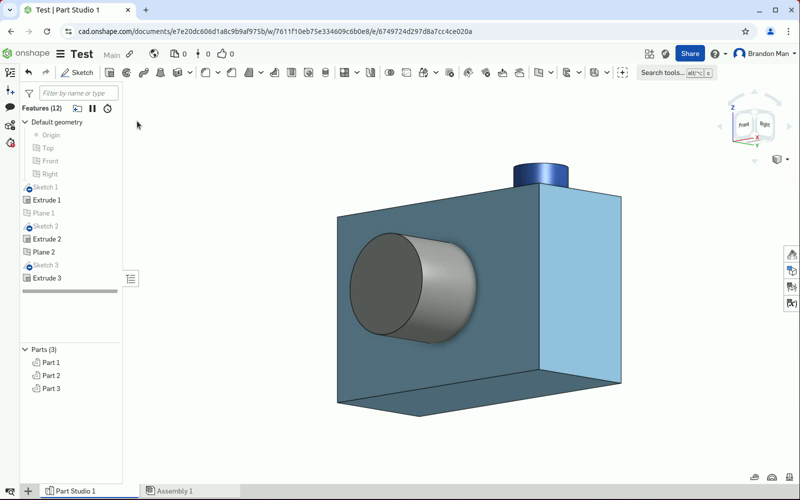
key(left, 3)
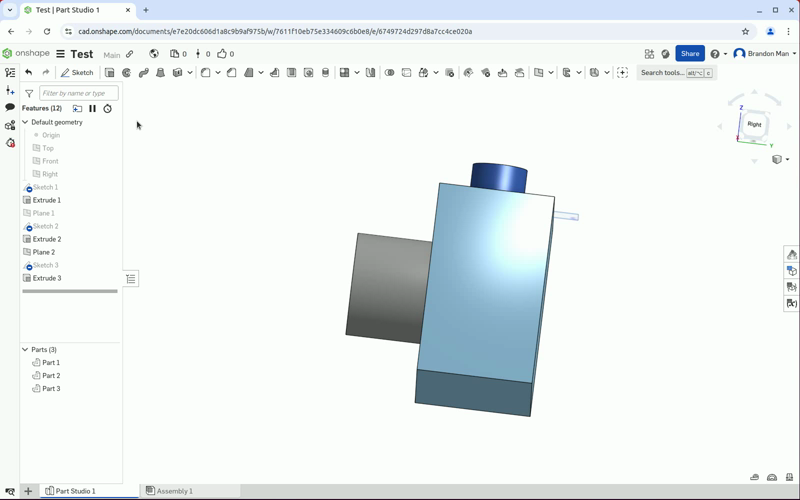
key(right, 3)
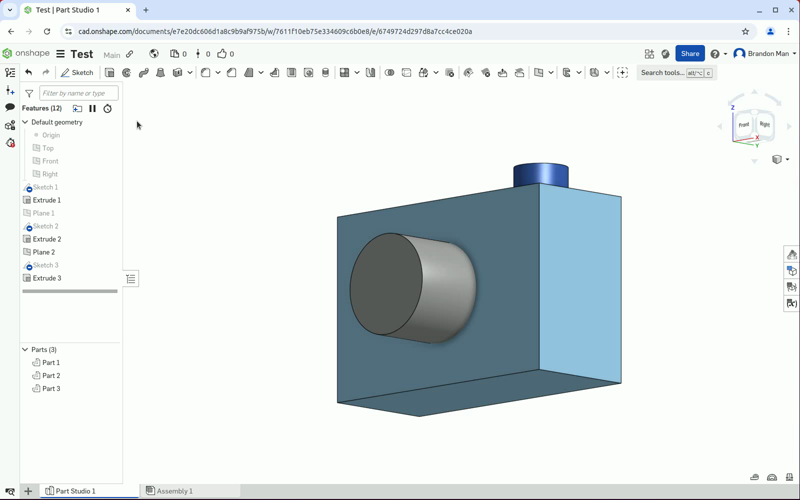
key(down, 3)
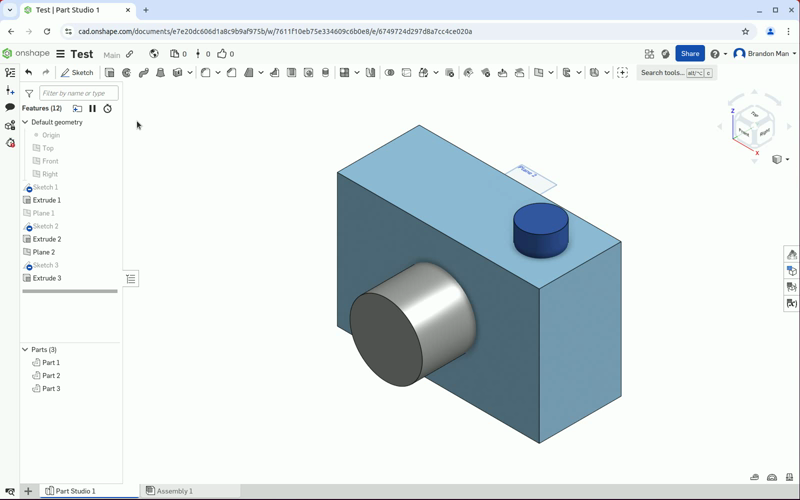
mouse_move(73, 189)
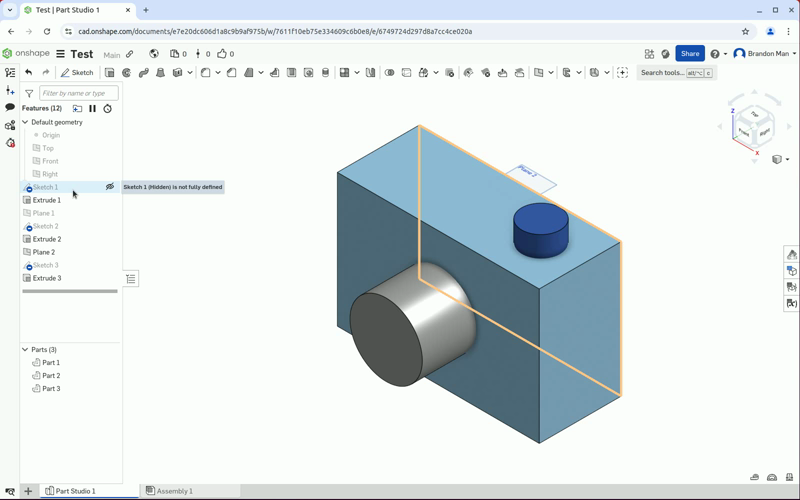
click(73, 189)